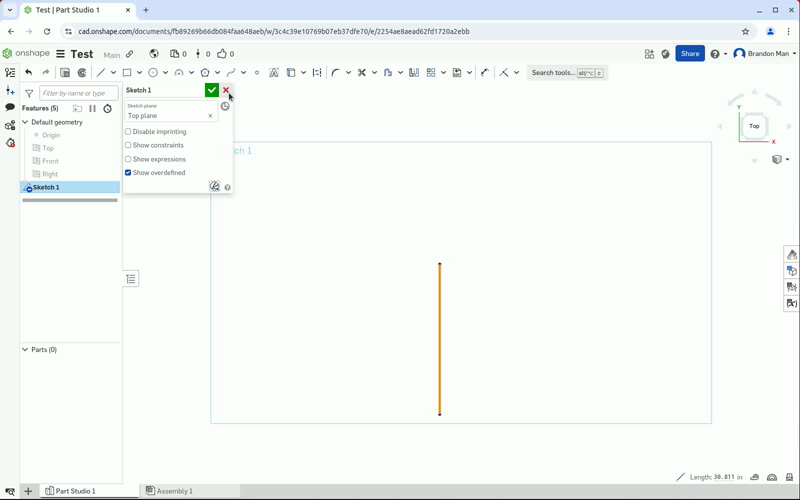
key(shift+h)
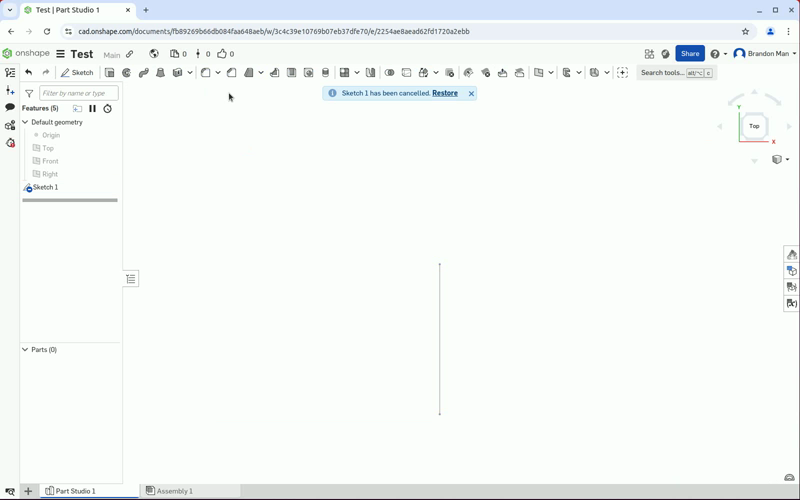
key(shift+s)
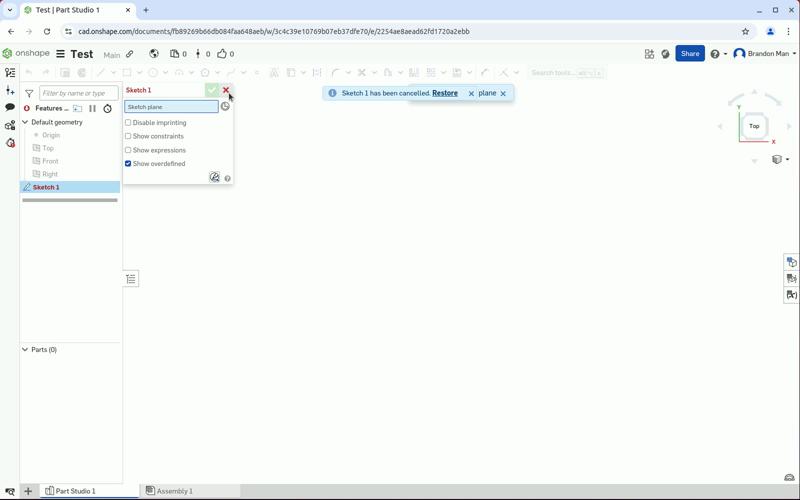
mouse_move(73, 150)
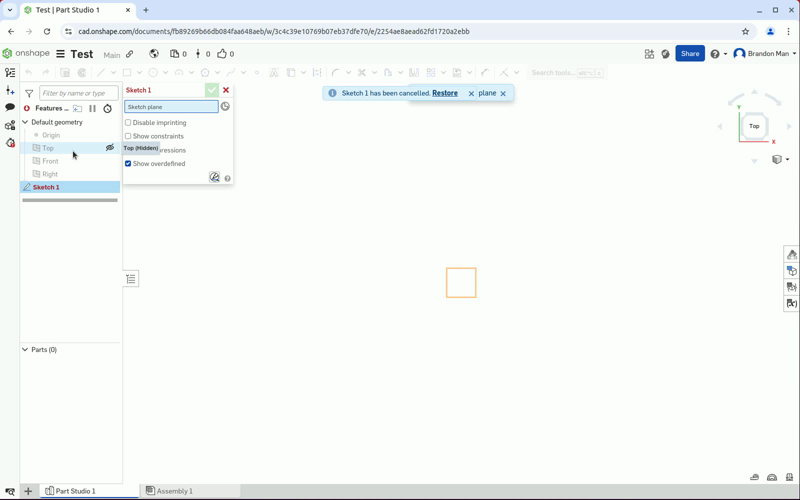
click(73, 150)
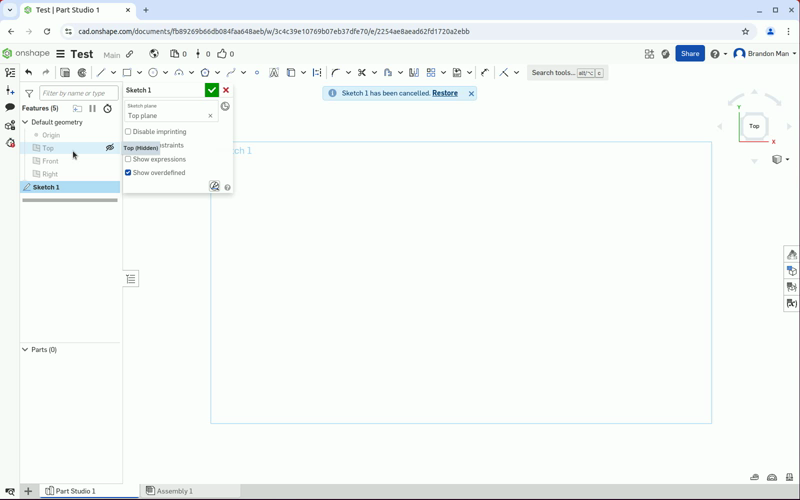
mouse_move(73, 352)
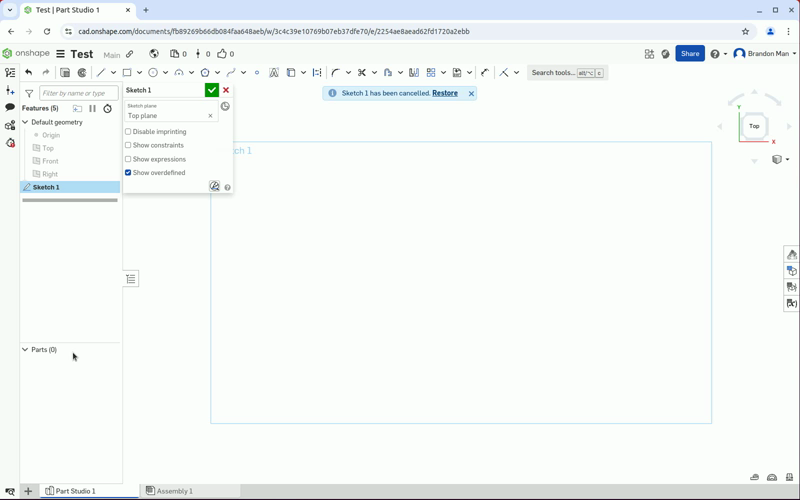
key(y)
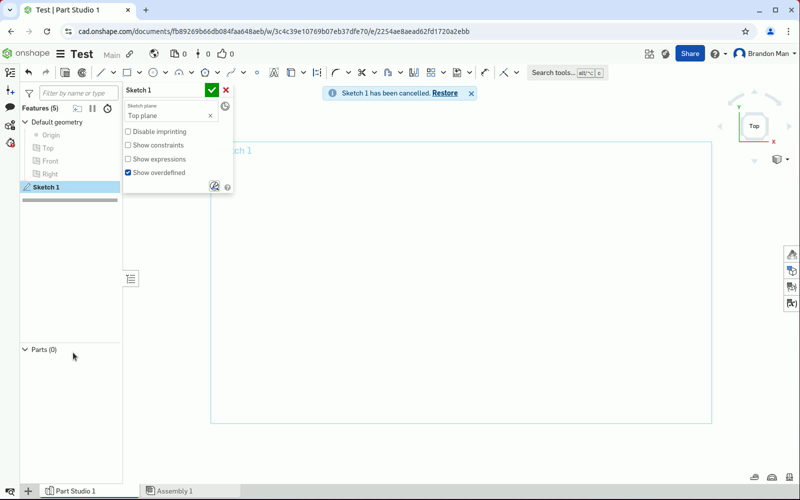
key(c)
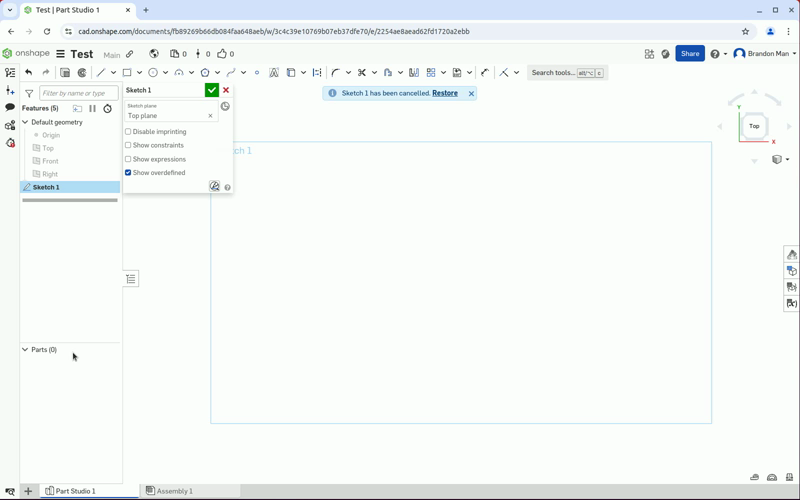
key_down(shift)
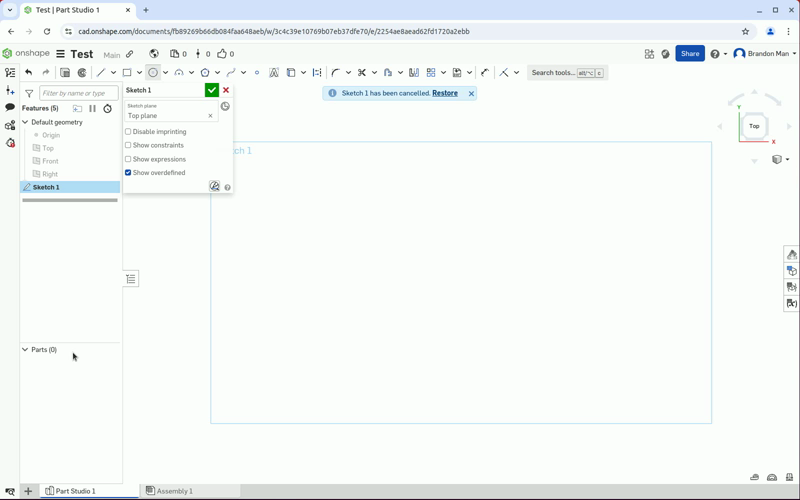
mouse_move(452, 271)
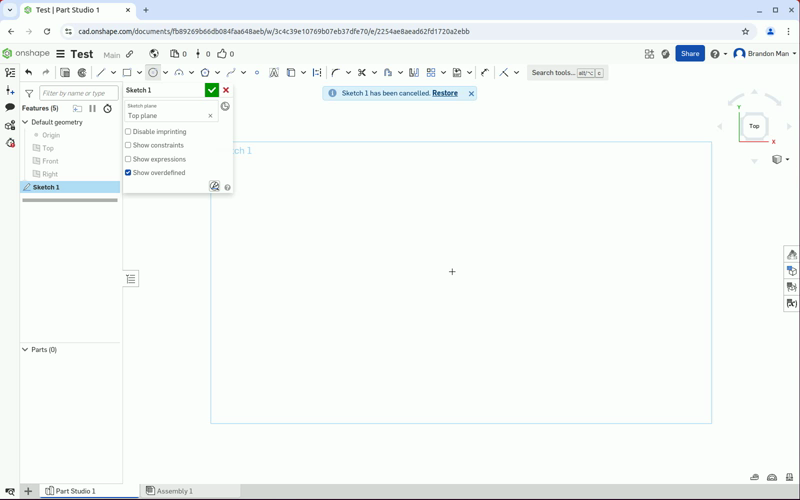
click(452, 271)
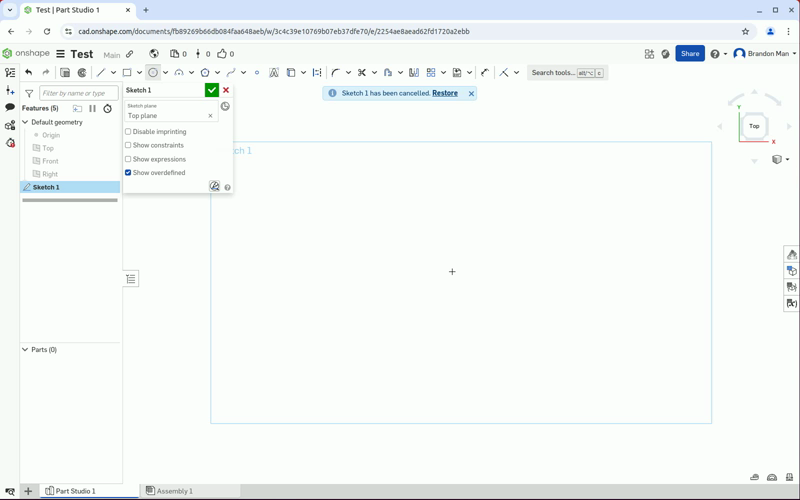
key_up(shift)
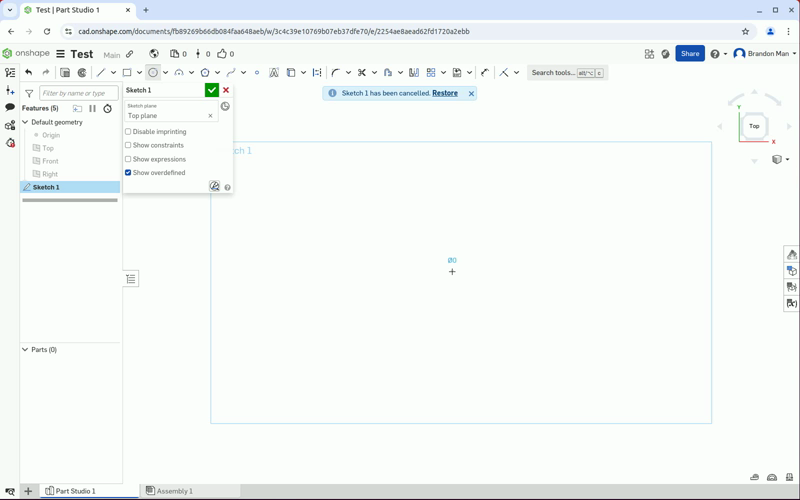
mouse_move(453, 271)
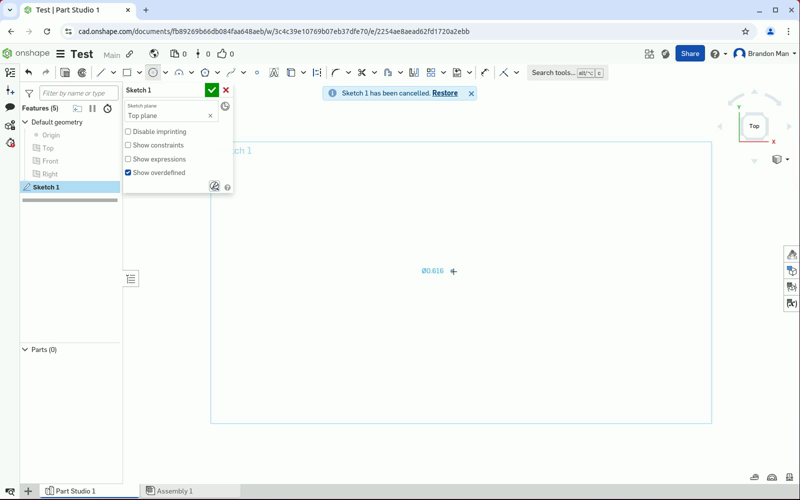
scroll(6)
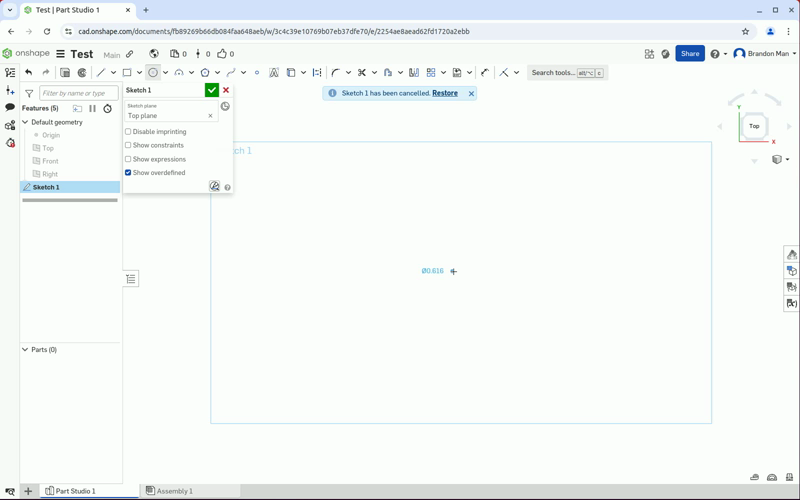
scroll(6)
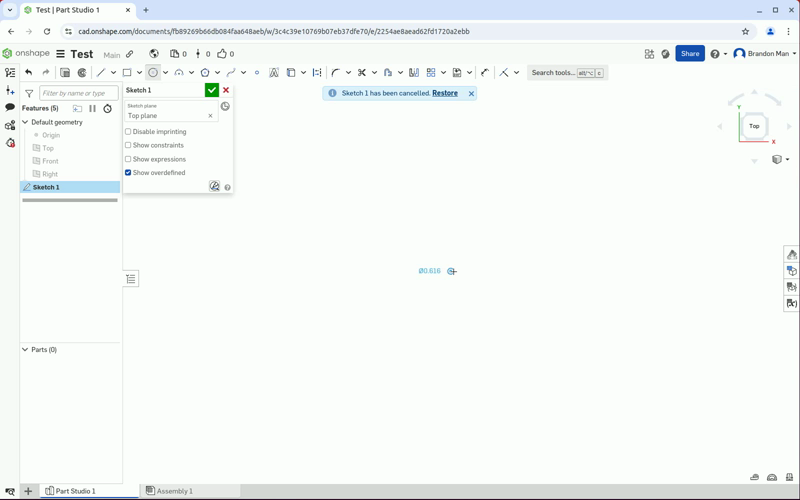
scroll(6)
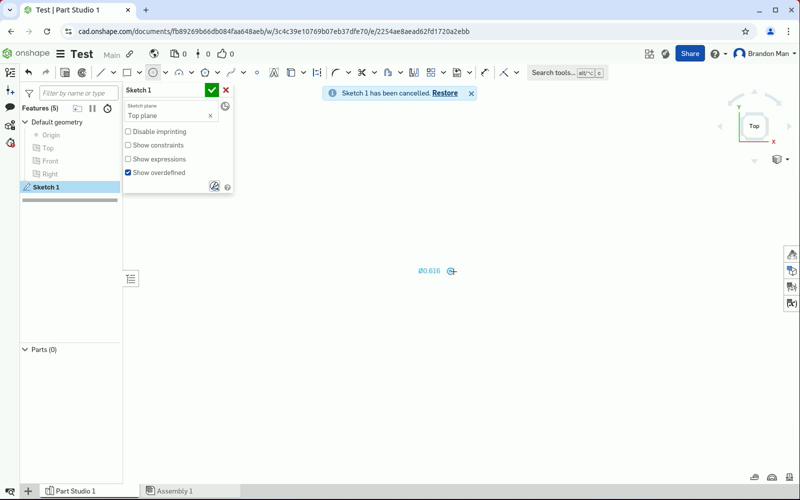
scroll(6)
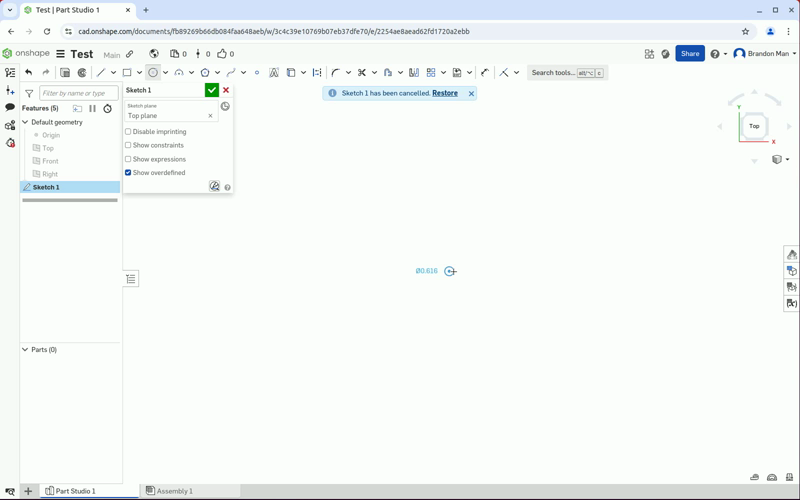
scroll(6)
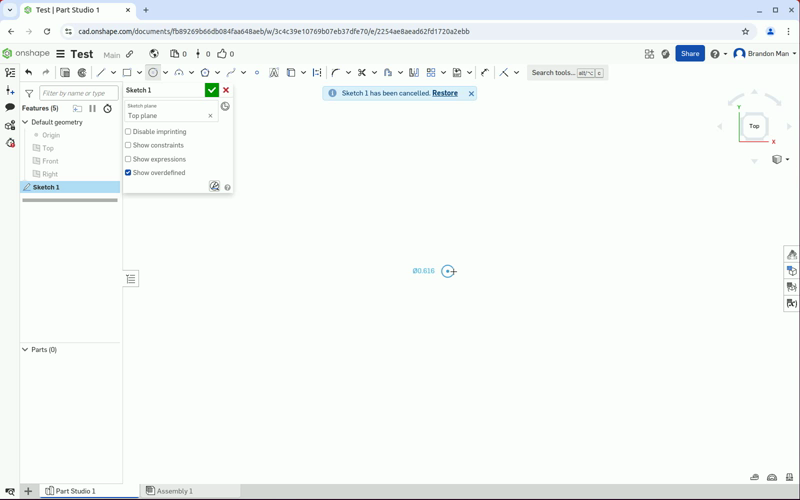
scroll(6)
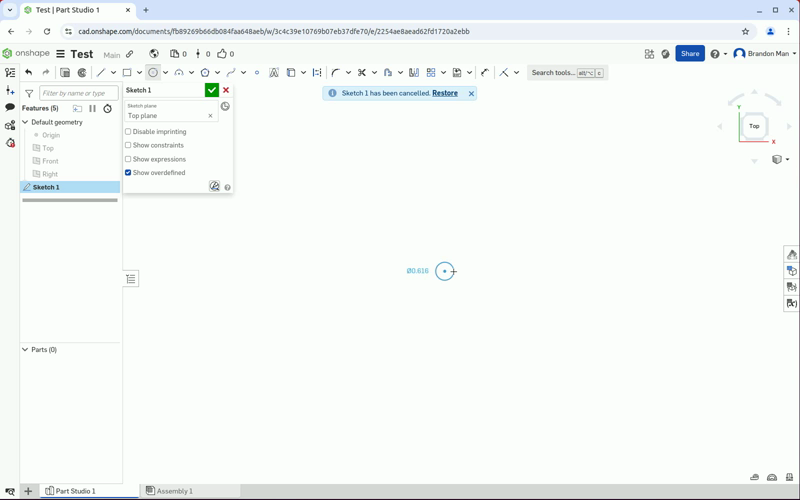
scroll(6)
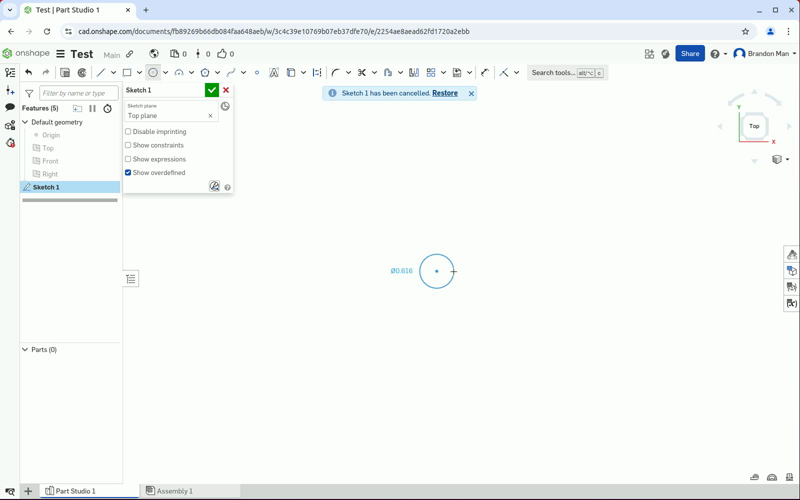
click(453, 271)
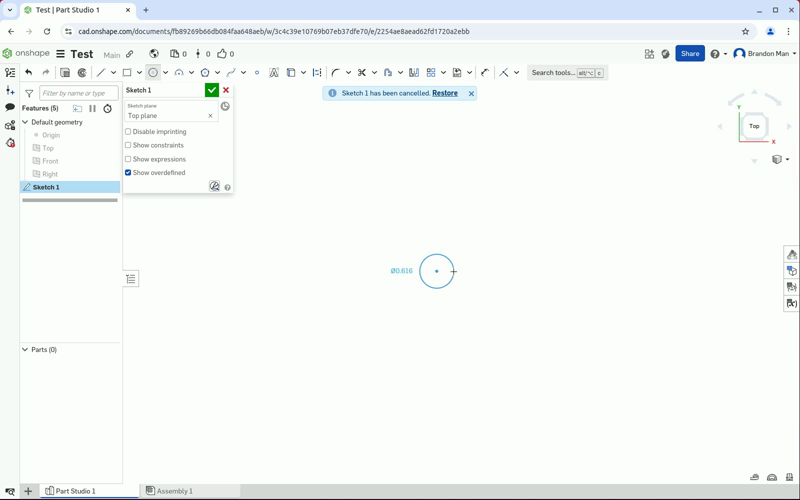
scroll(-6)
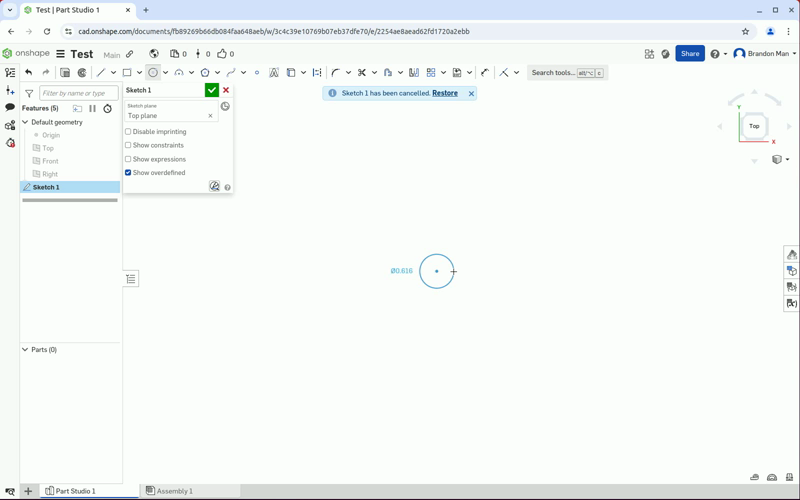
scroll(-6)
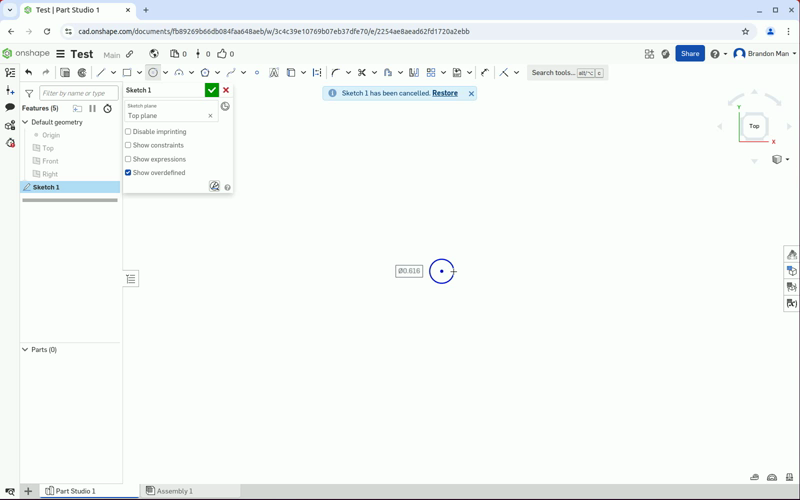
scroll(-6)
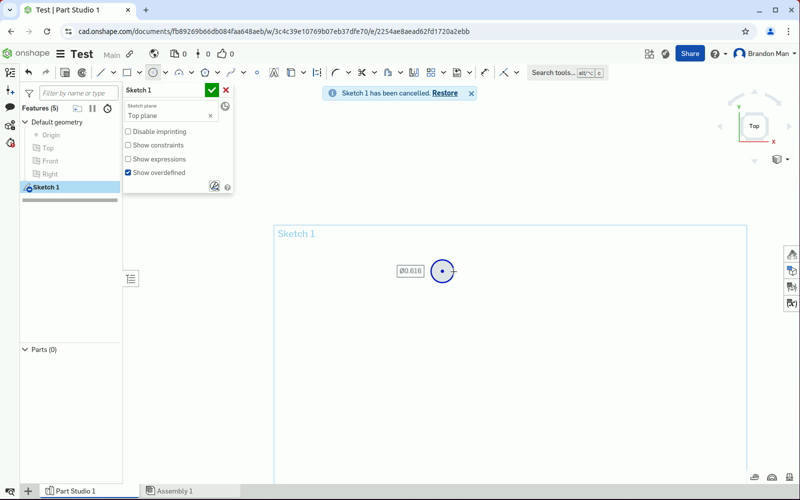
scroll(-6)
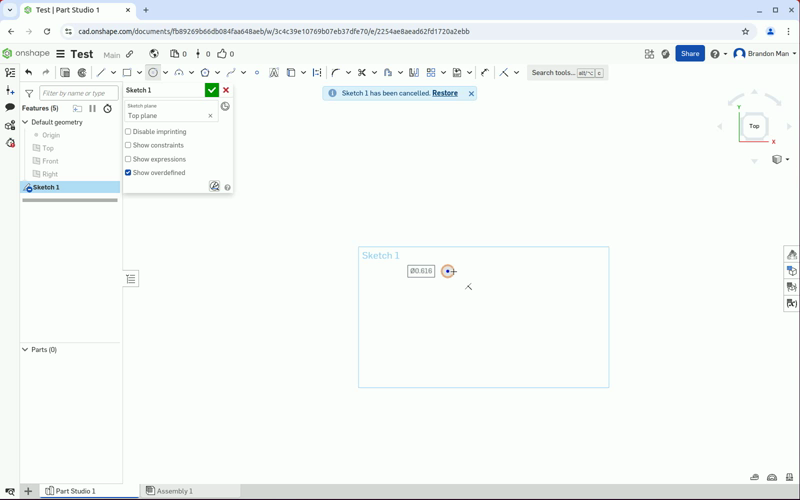
scroll(-6)
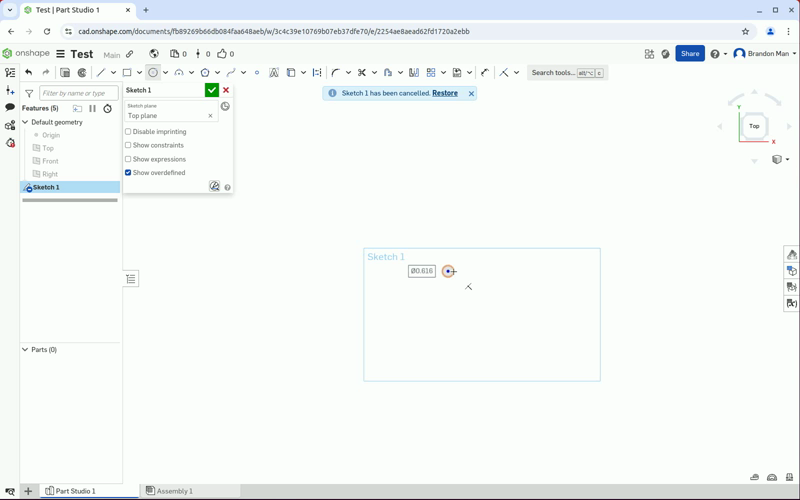
scroll(-6)
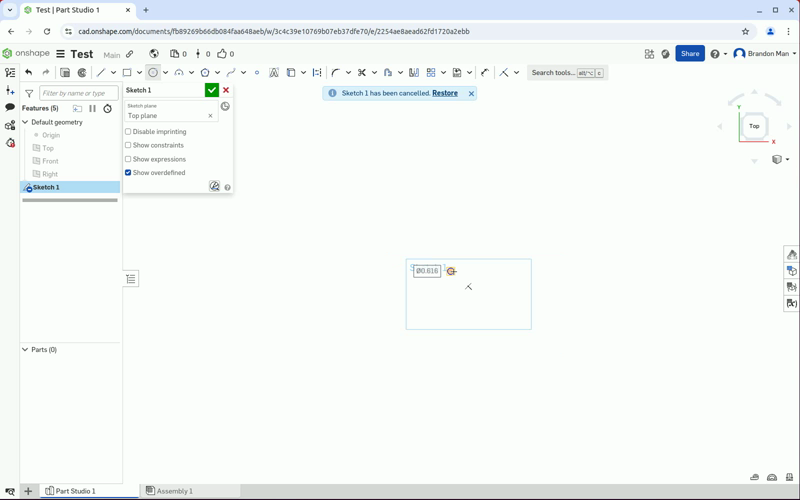
scroll(-6)
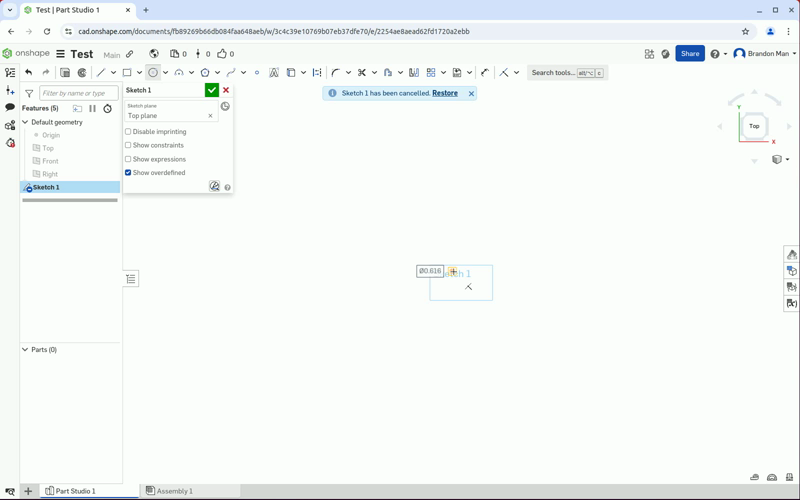
key(esc)
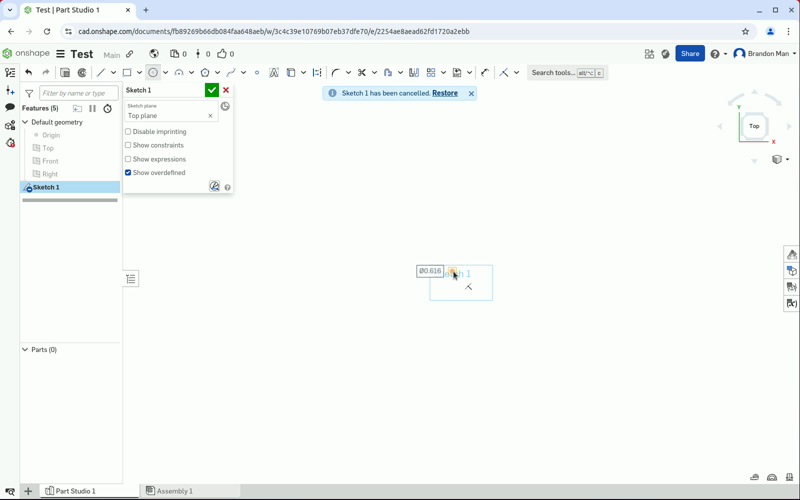
mouse_move(452, 269)
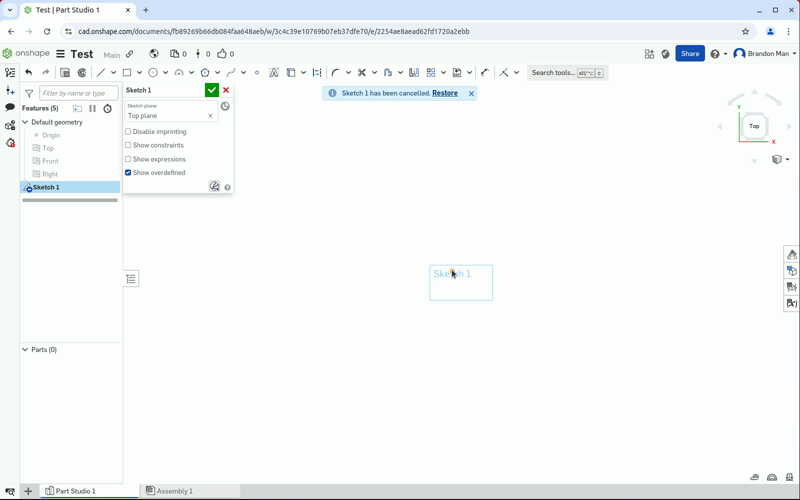
scroll(6)
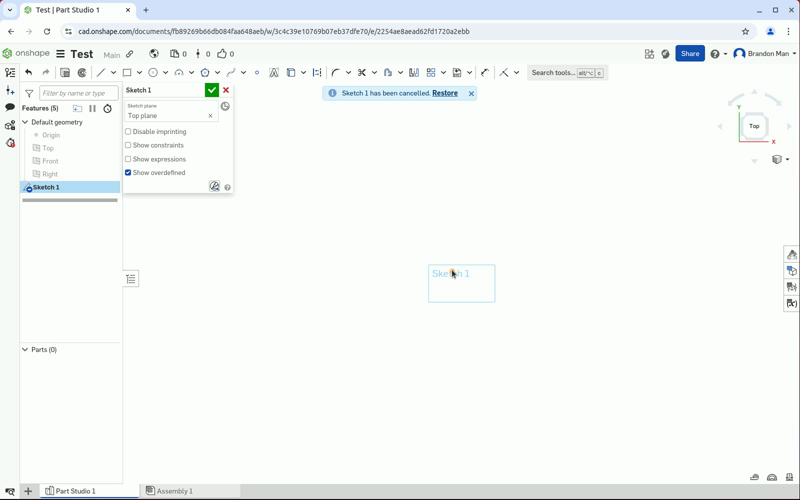
scroll(6)
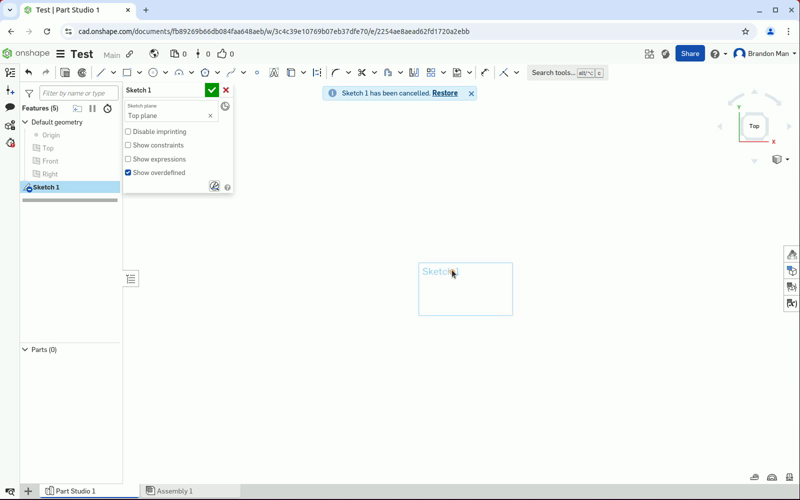
scroll(6)
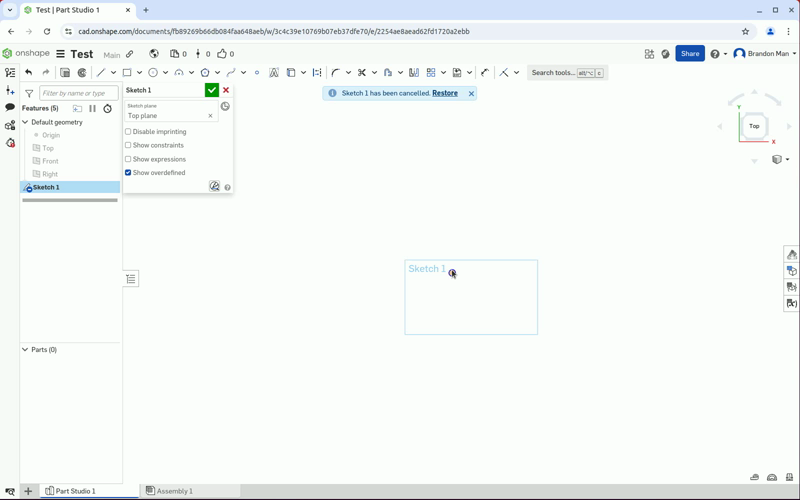
scroll(6)
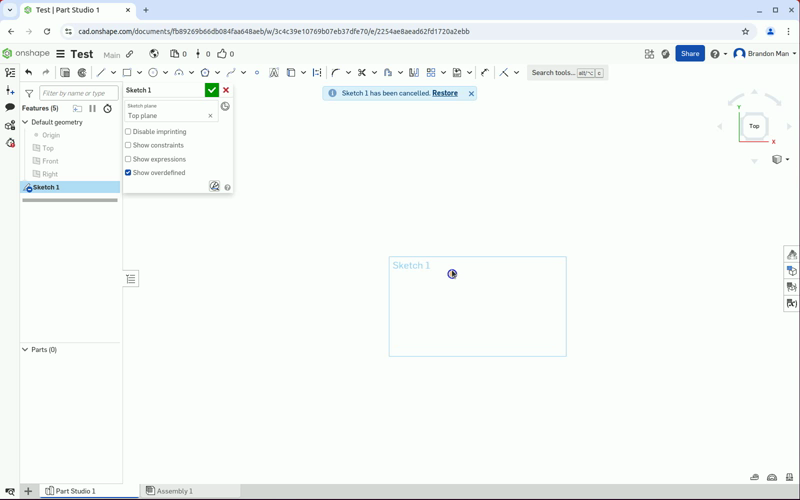
scroll(6)
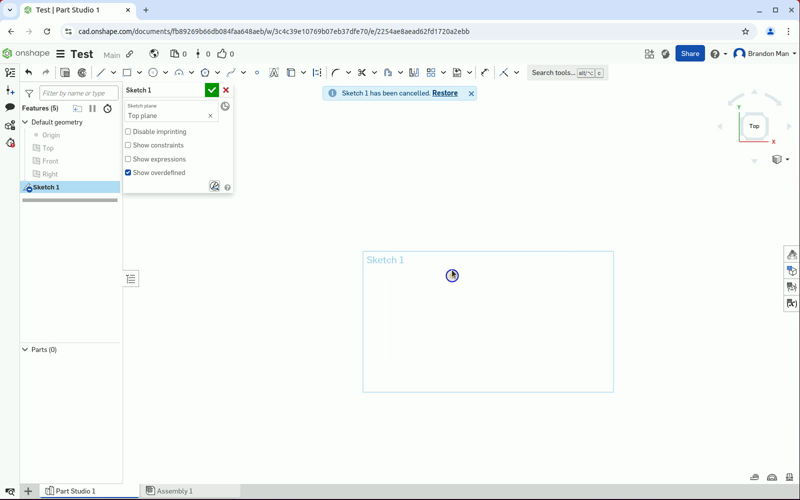
scroll(6)
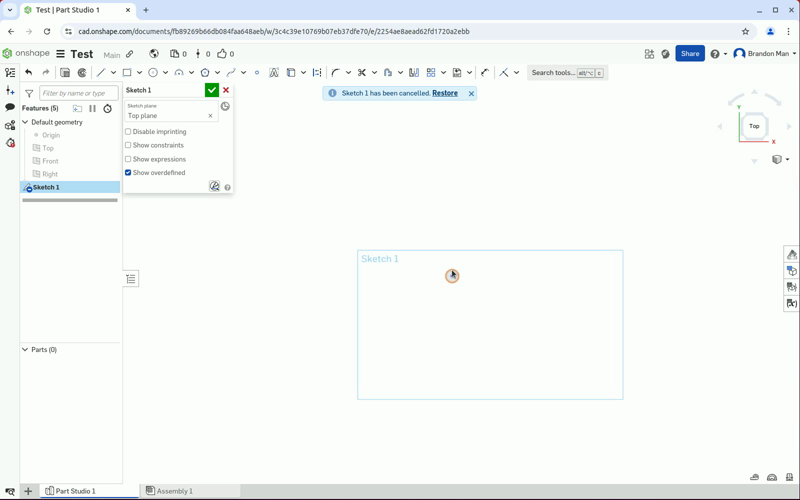
scroll(6)
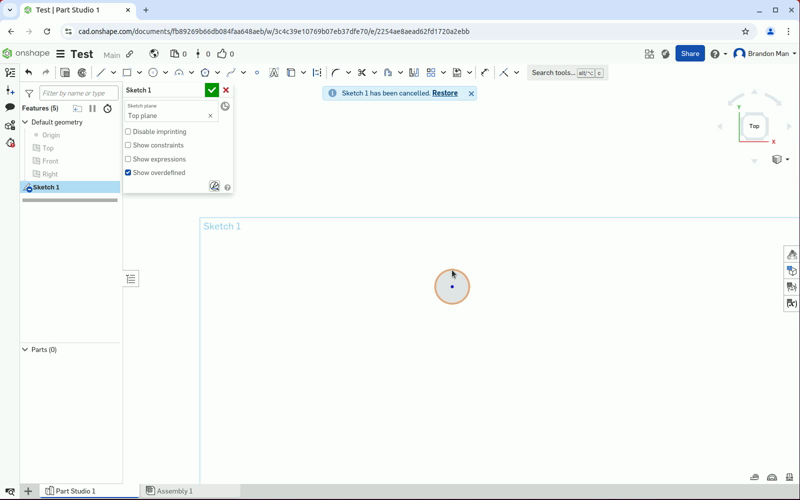
click(452, 269)
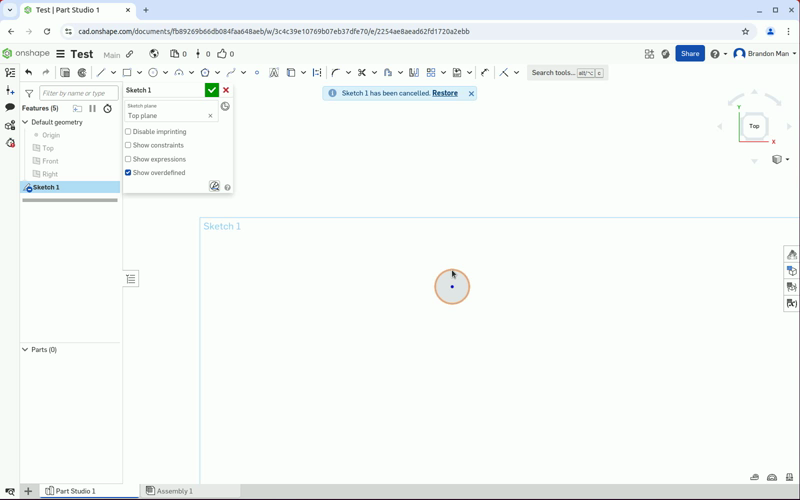
scroll(-6)
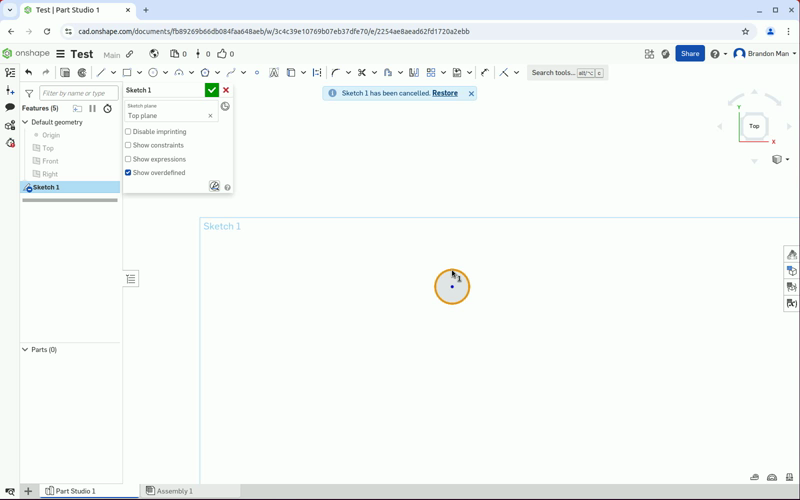
scroll(-6)
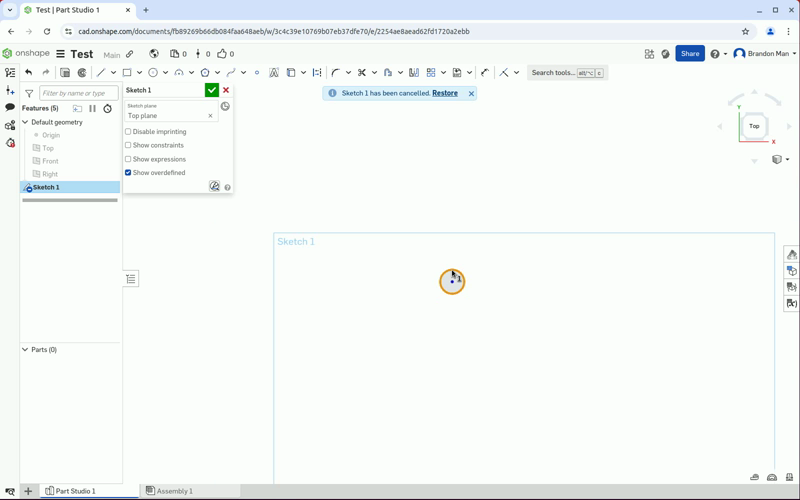
scroll(-6)
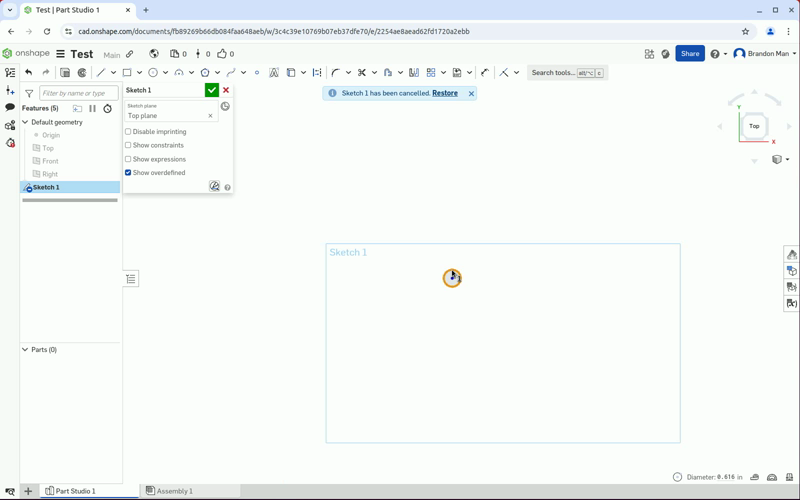
scroll(-6)
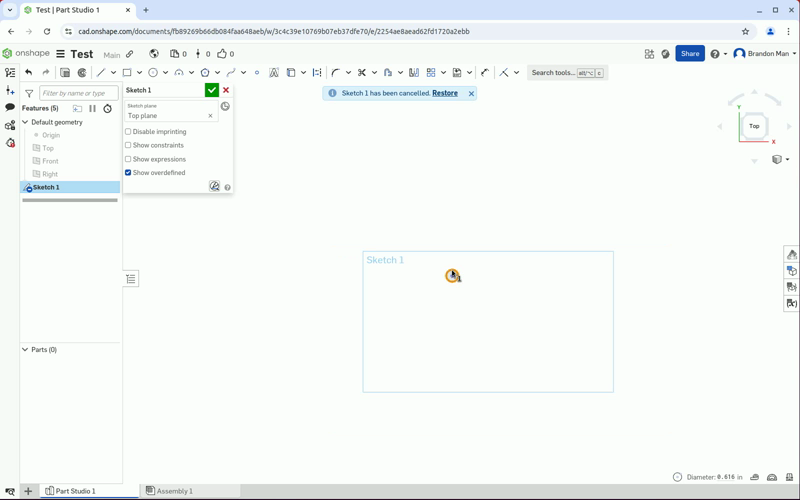
scroll(-6)
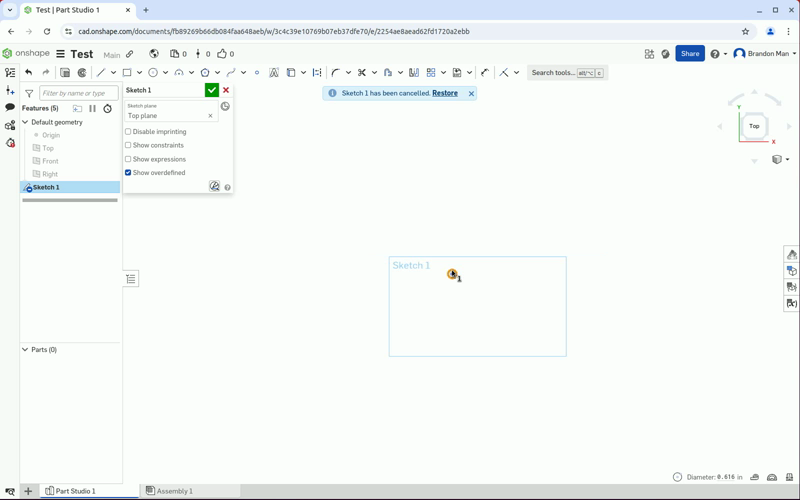
scroll(-6)
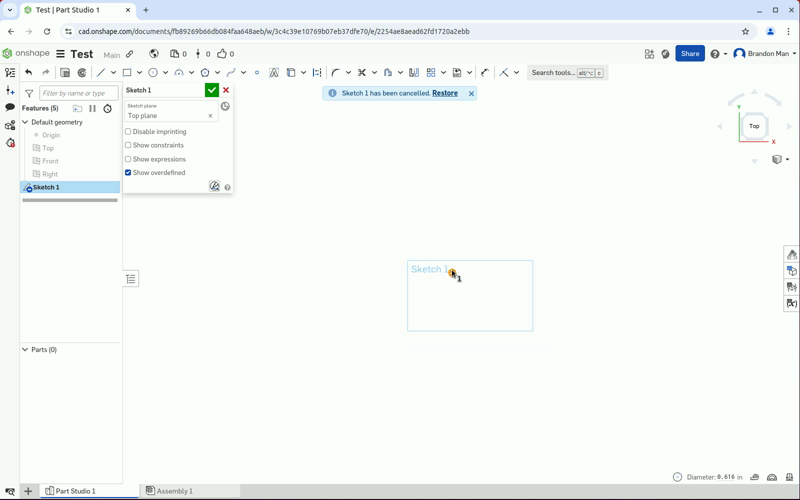
scroll(-6)
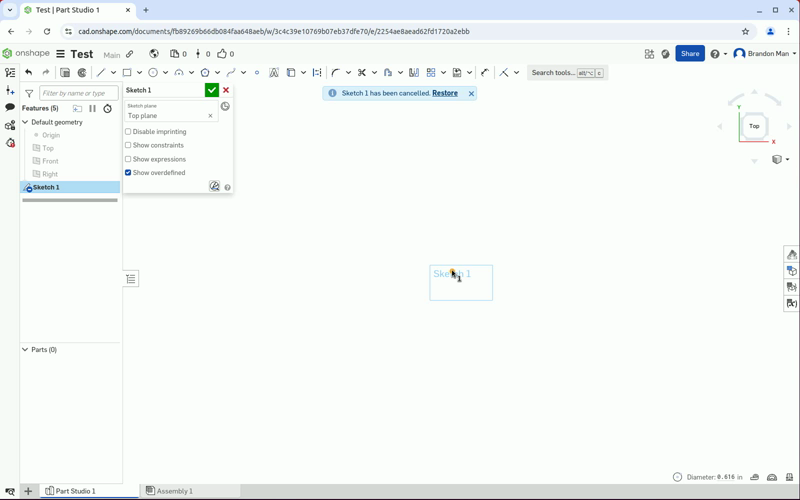
mouse_move(73, 352)
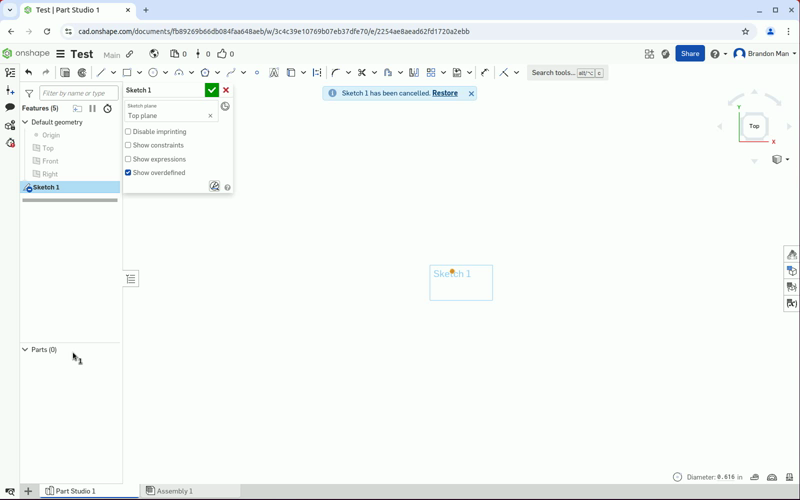
key(shift+y)
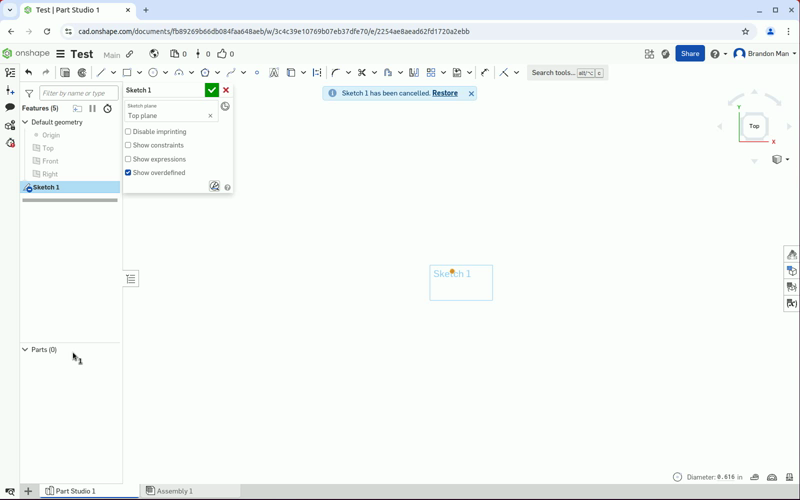
key(shift+e)
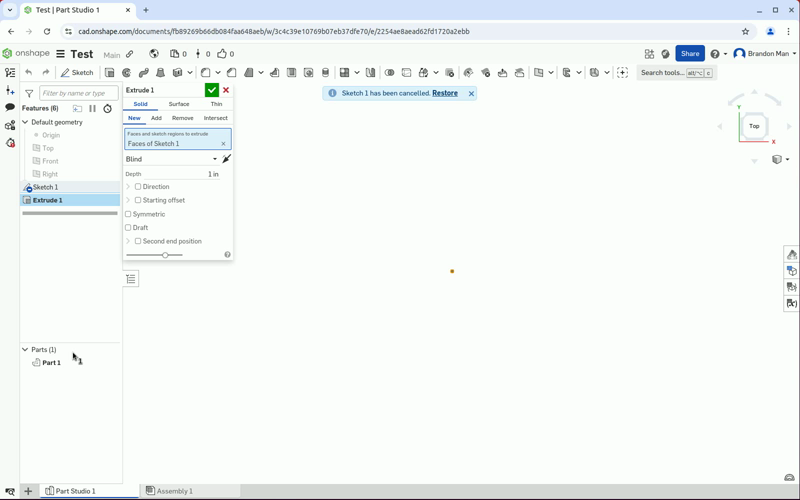
mouse_move(143, 106)
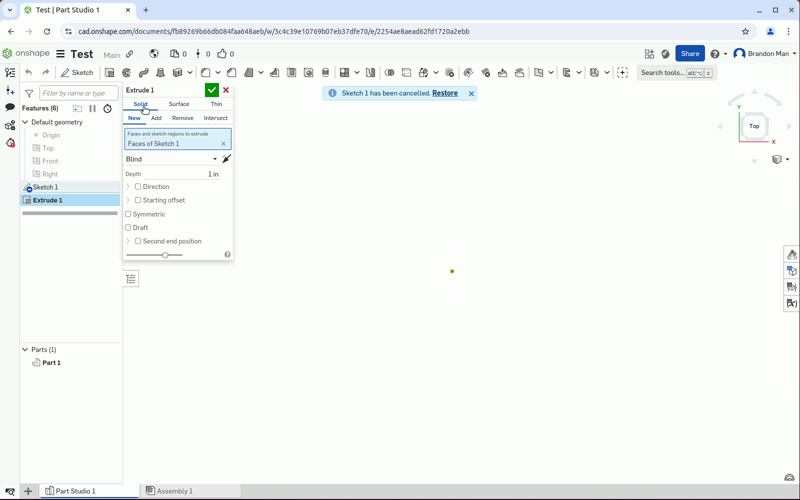
click(143, 106)
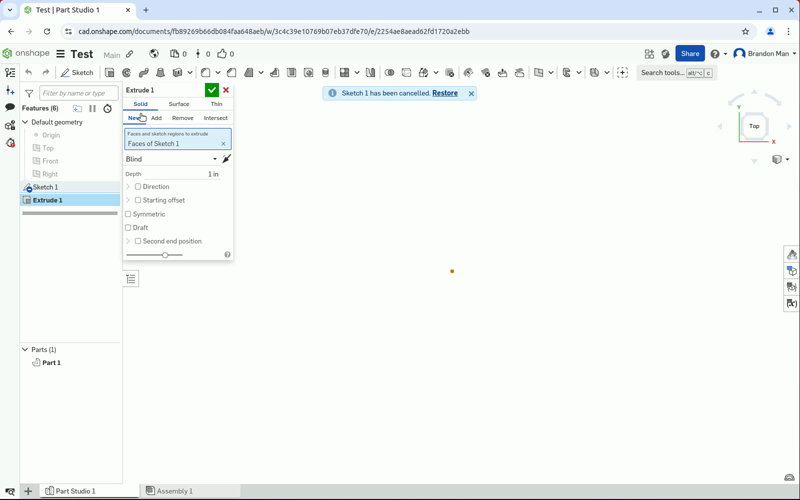
mouse_move(137, 120)
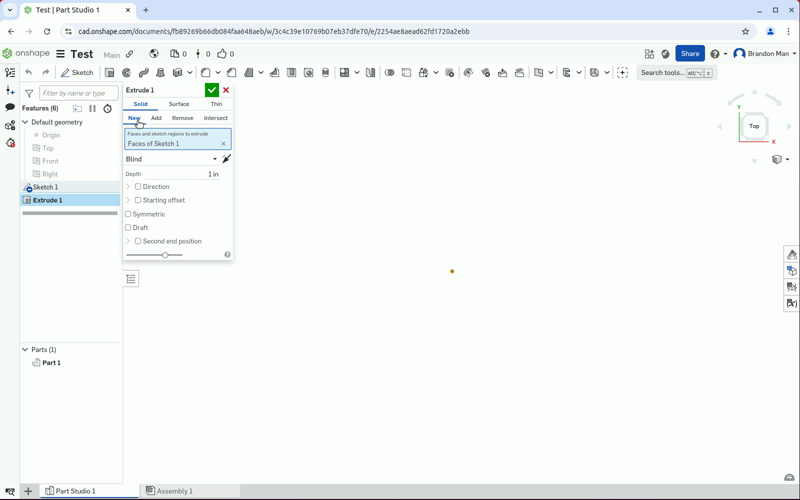
click(137, 120)
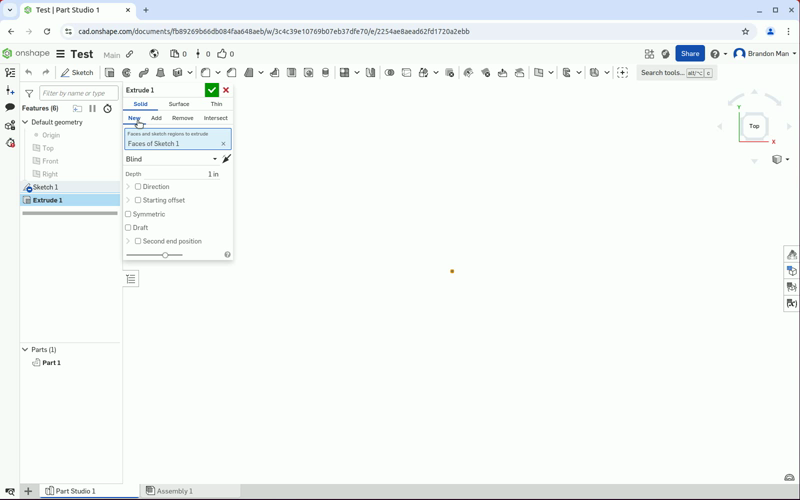
key(tab, 4)
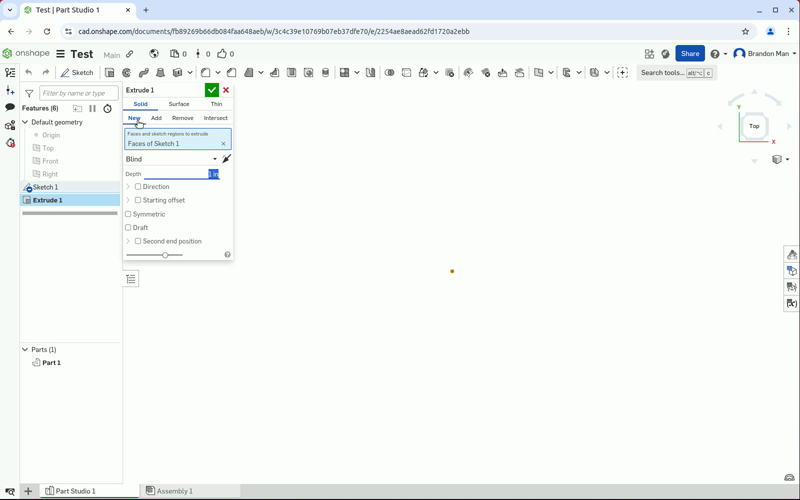
text(23.108)
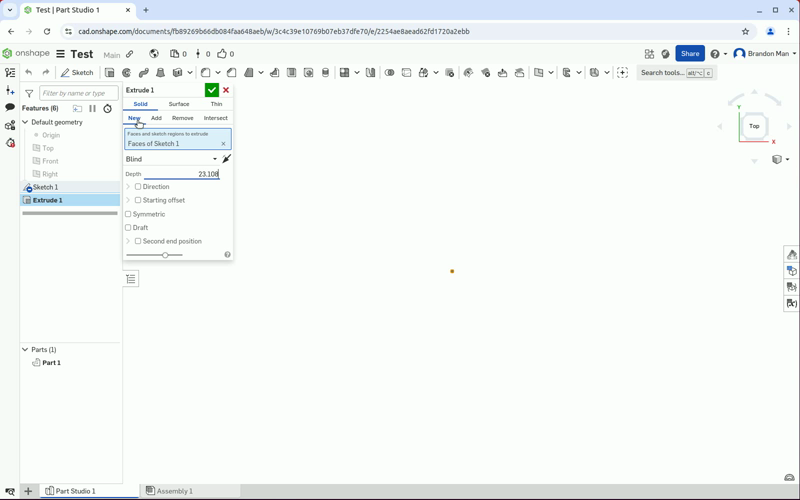
key(enter)
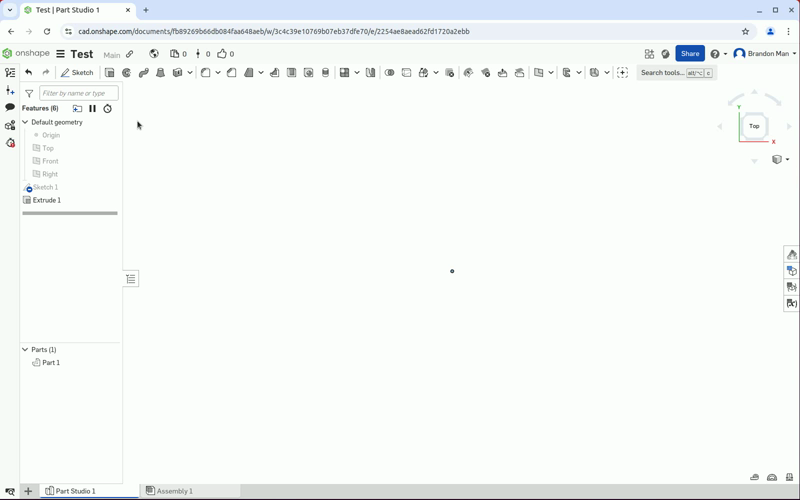
key(shift+h)
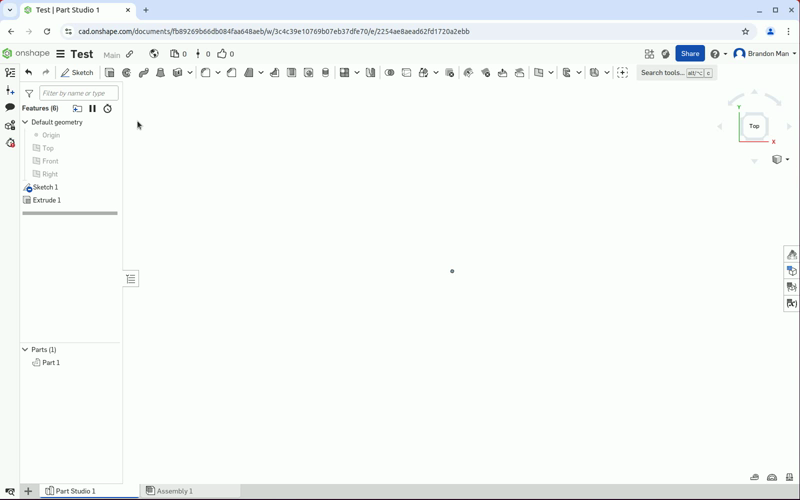
key(shift+h)
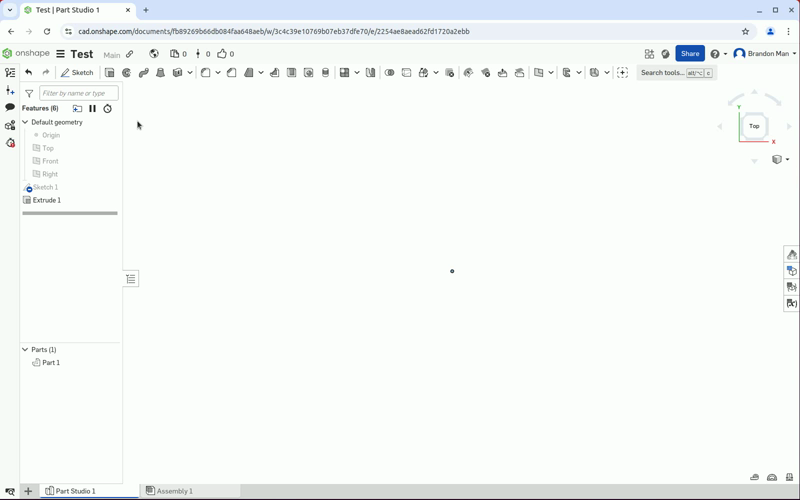
mouse_move(73, 189)
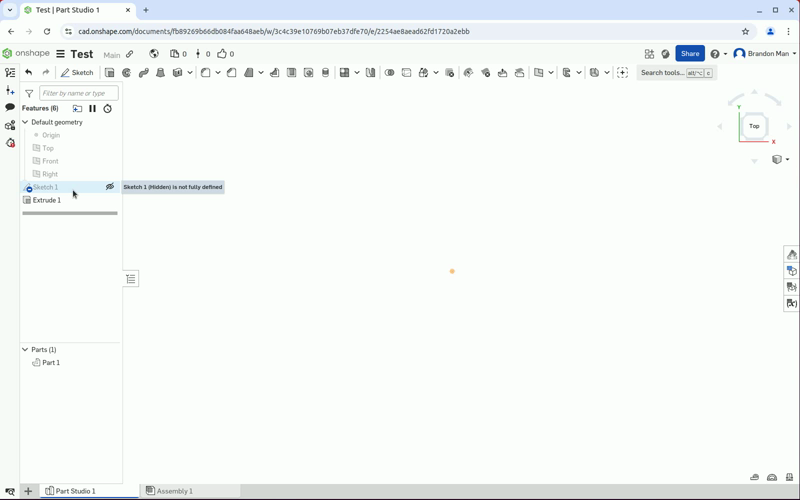
click(73, 189)
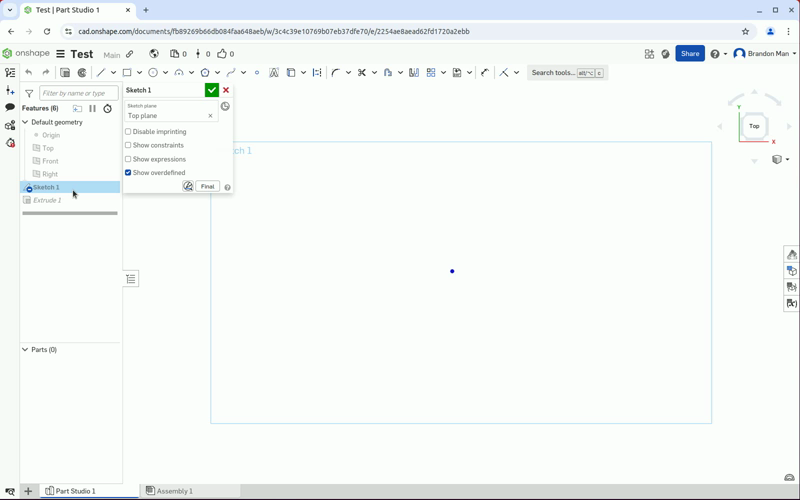
mouse_move(229, 92)
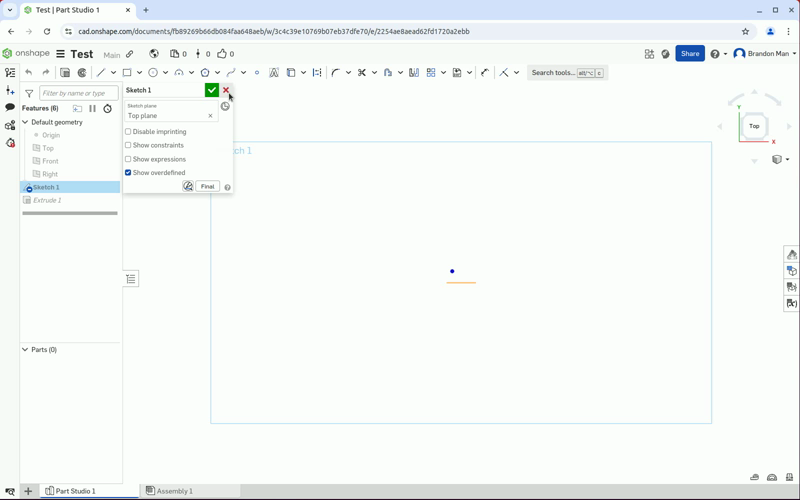
click(229, 92)
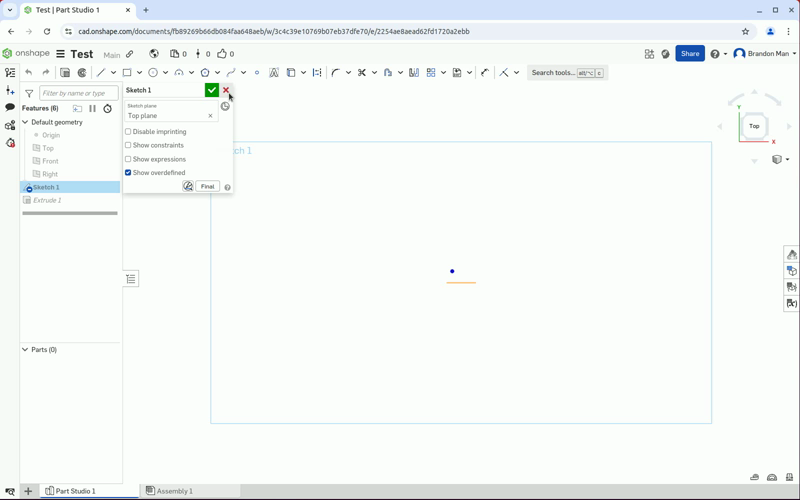
key(shift+s)
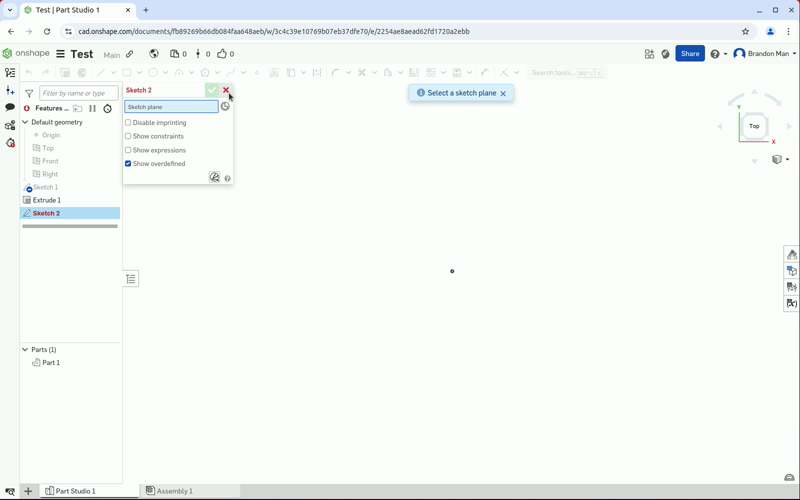
mouse_move(73, 150)
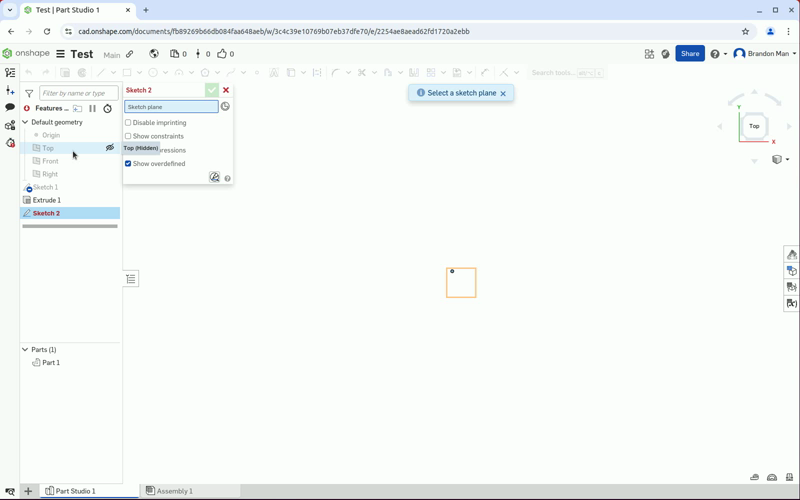
click(73, 150)
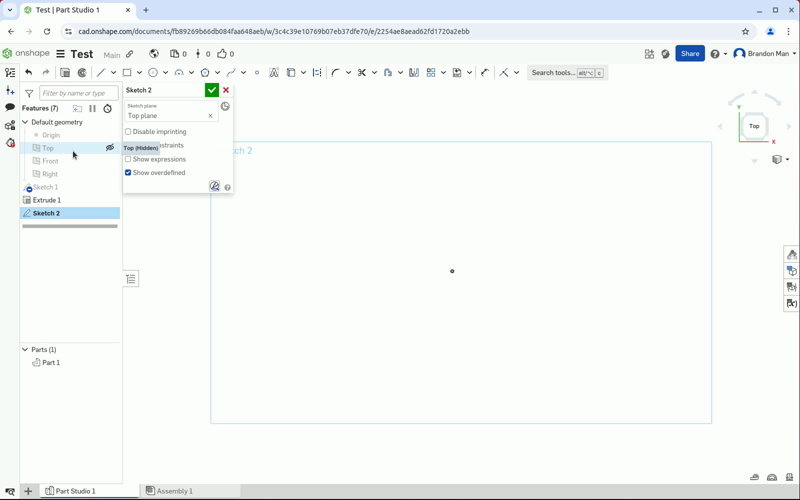
mouse_move(73, 352)
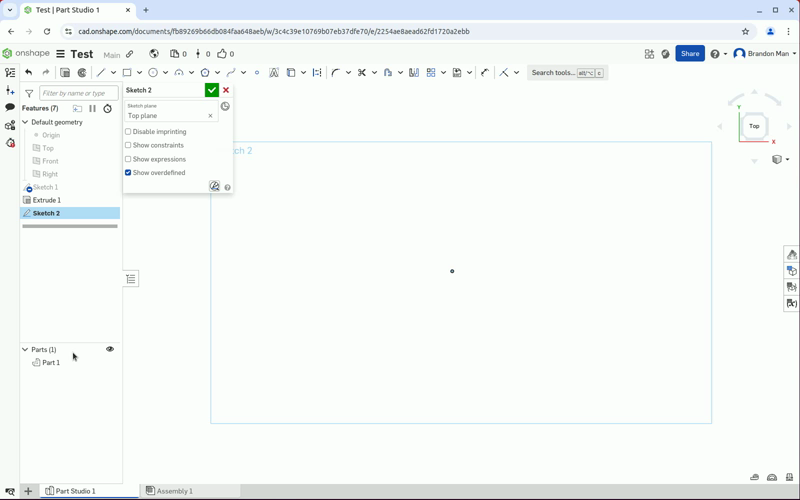
key(y)
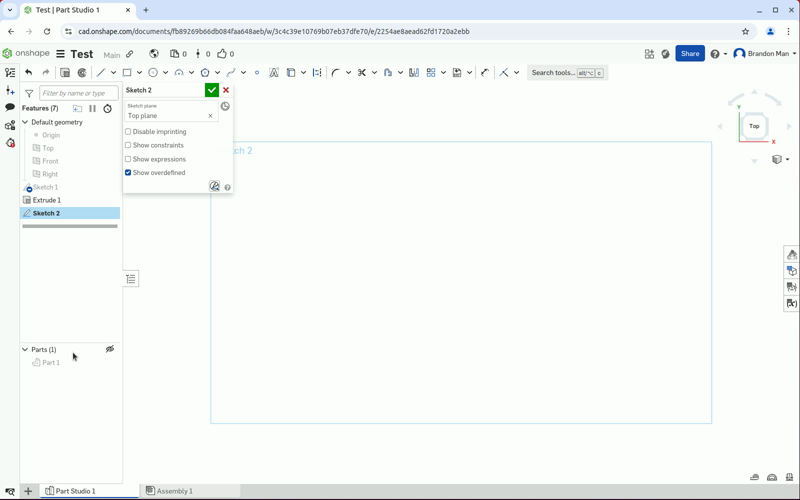
key(c)
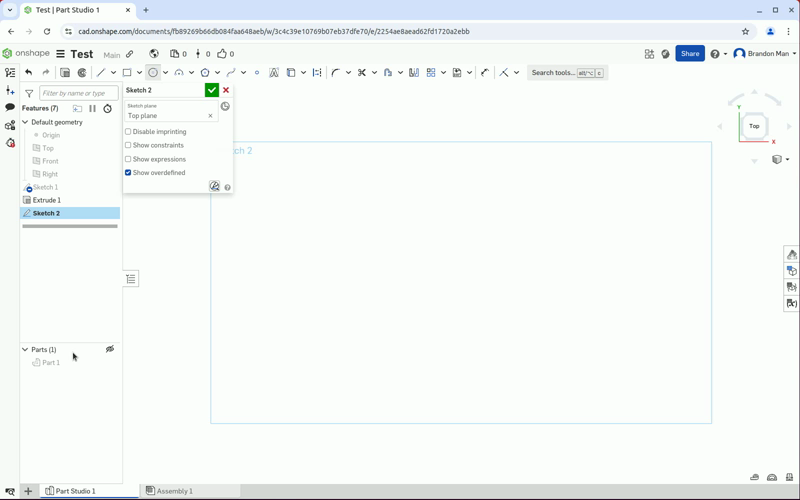
key_down(shift)
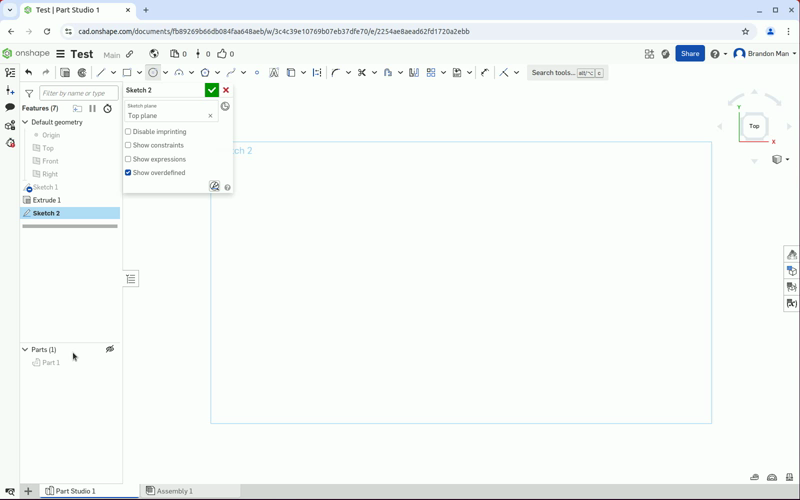
mouse_move(456, 271)
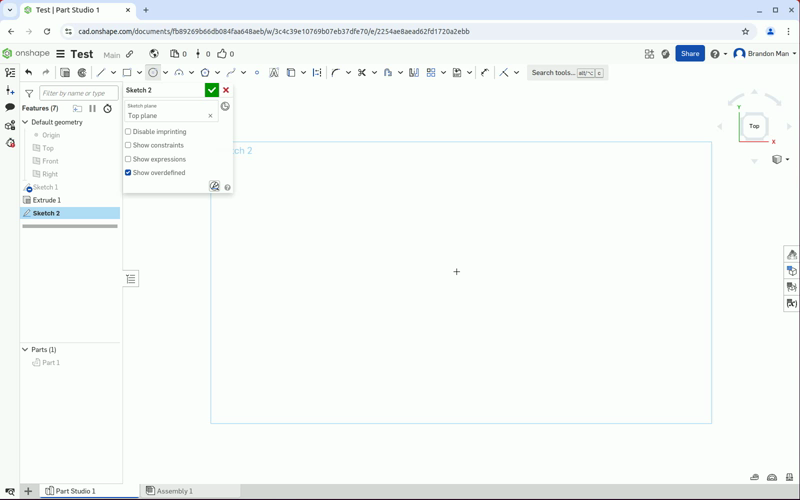
click(456, 271)
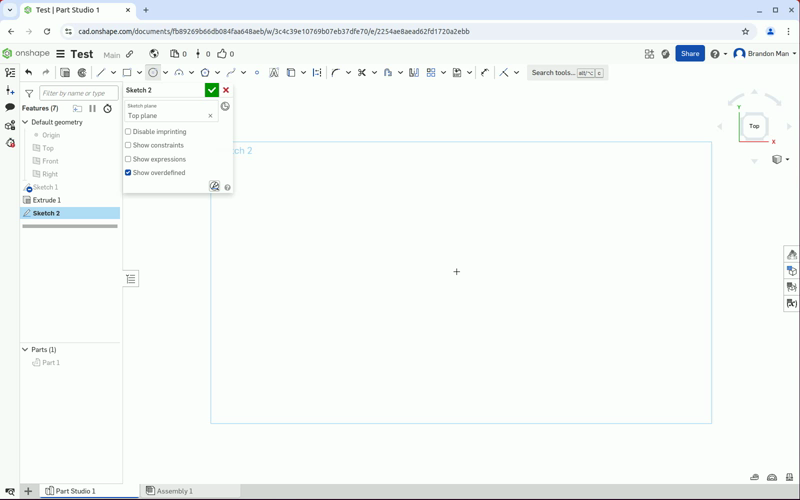
key_up(shift)
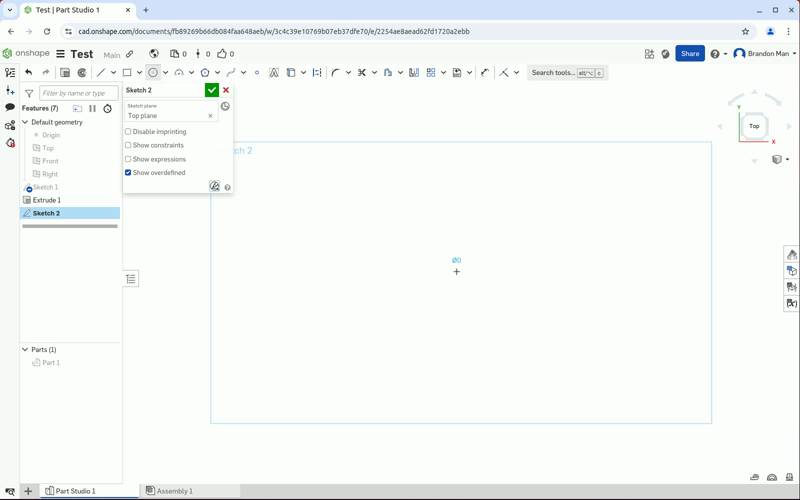
mouse_move(458, 271)
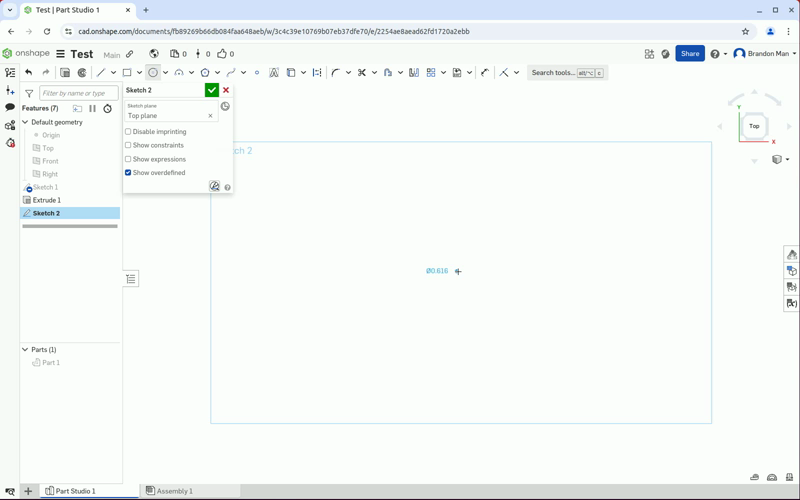
scroll(6)
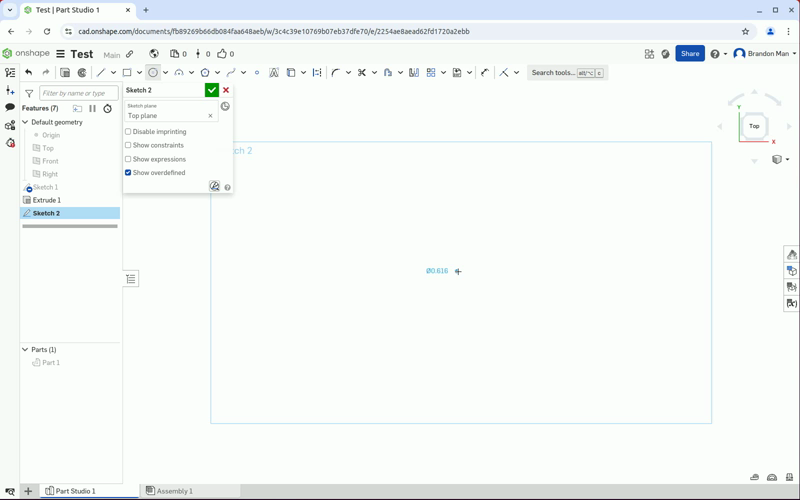
scroll(6)
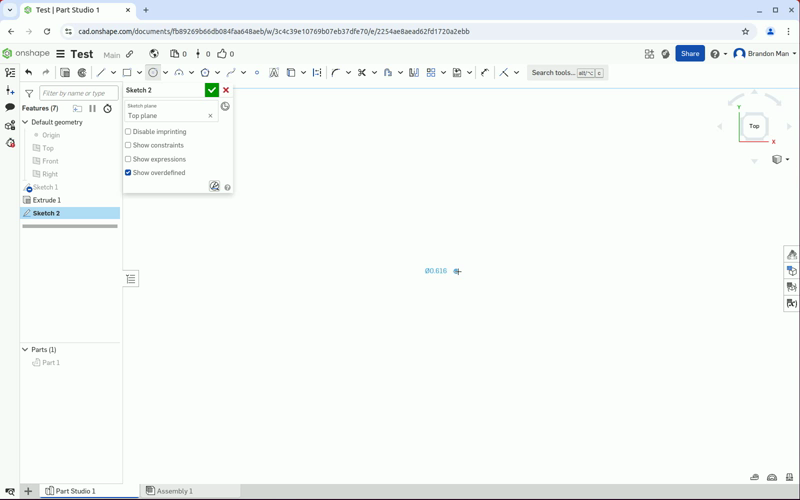
scroll(6)
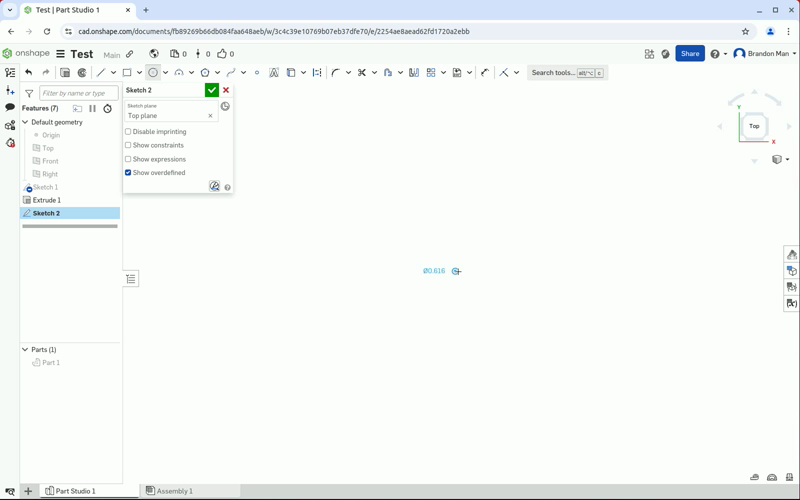
scroll(6)
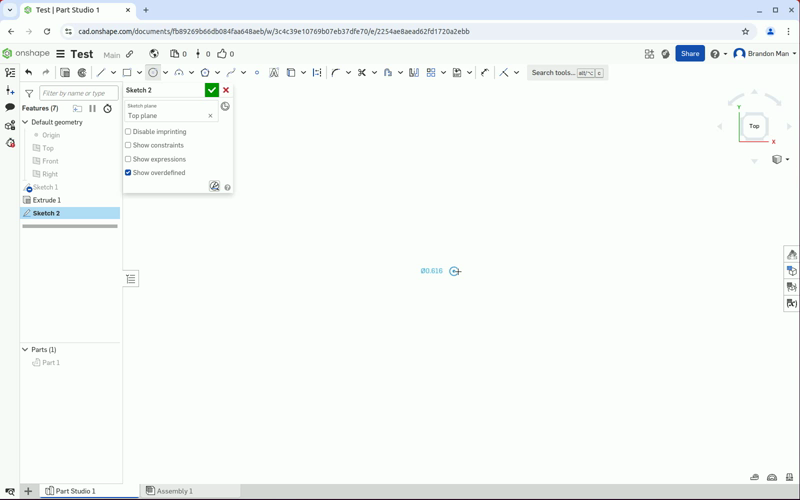
scroll(6)
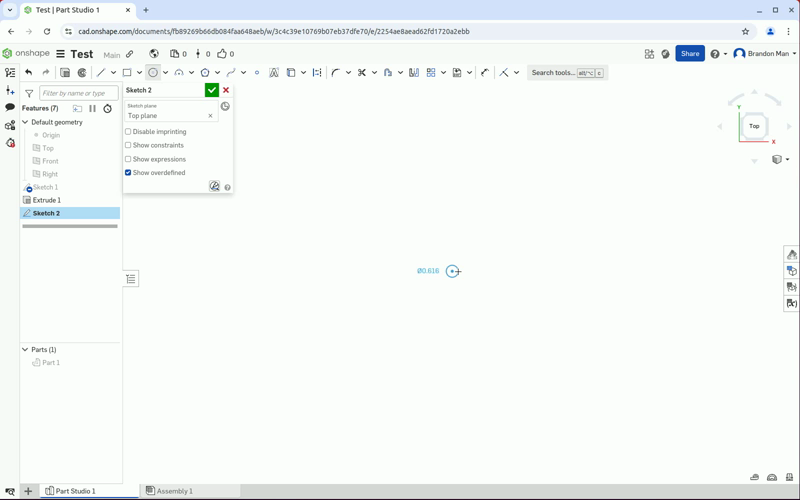
scroll(6)
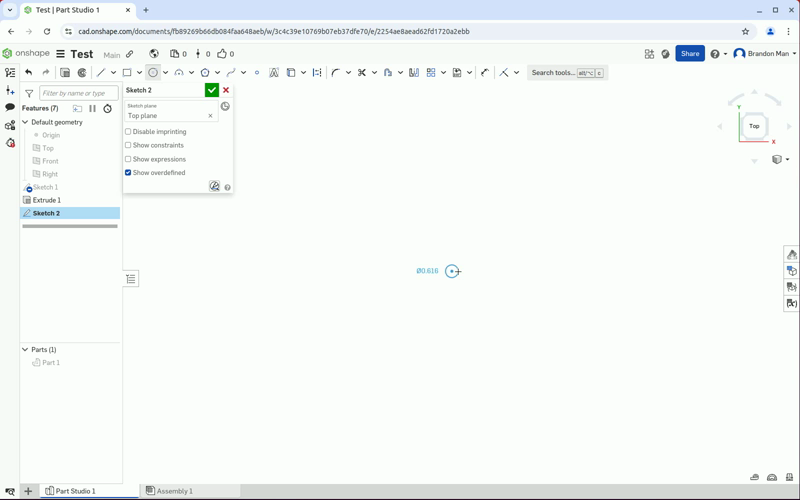
scroll(6)
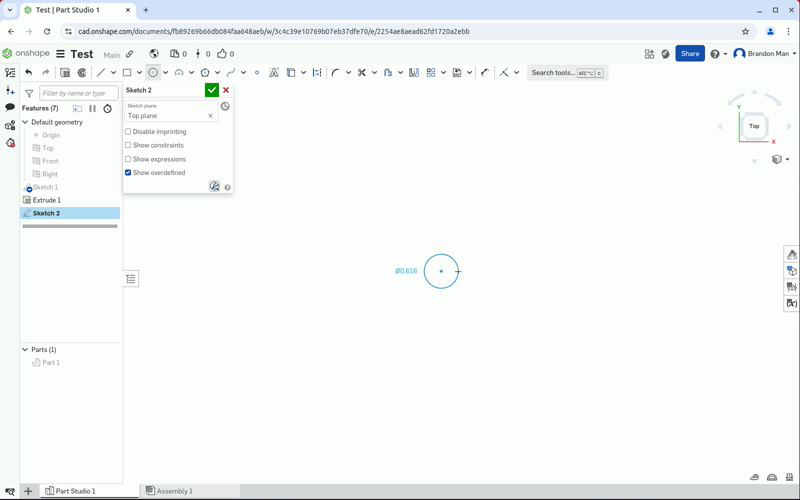
click(458, 271)
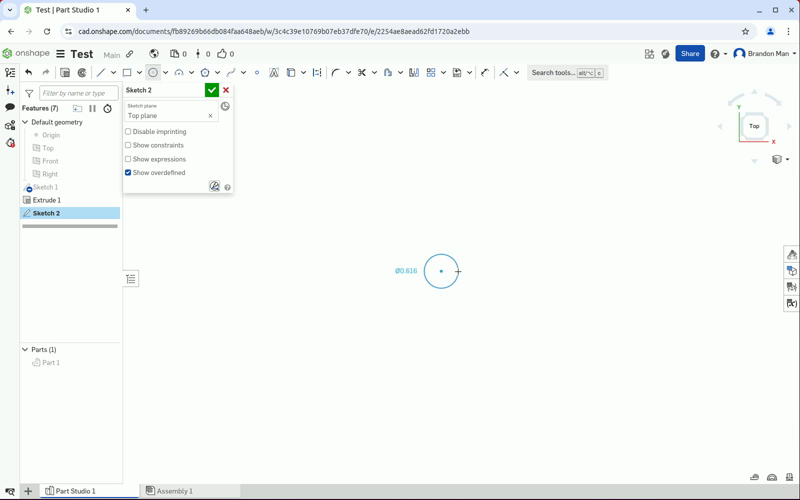
scroll(-6)
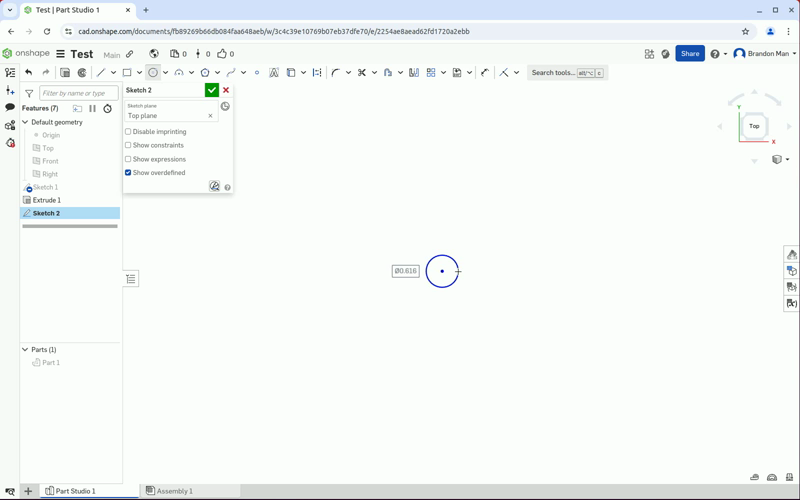
scroll(-6)
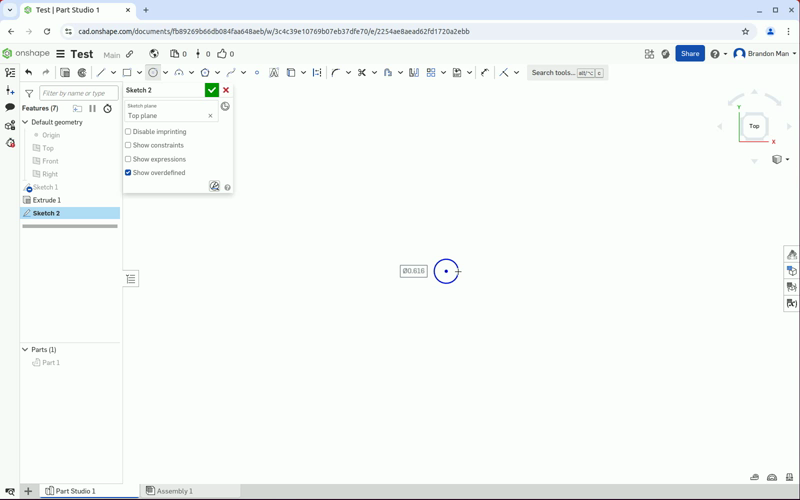
scroll(-6)
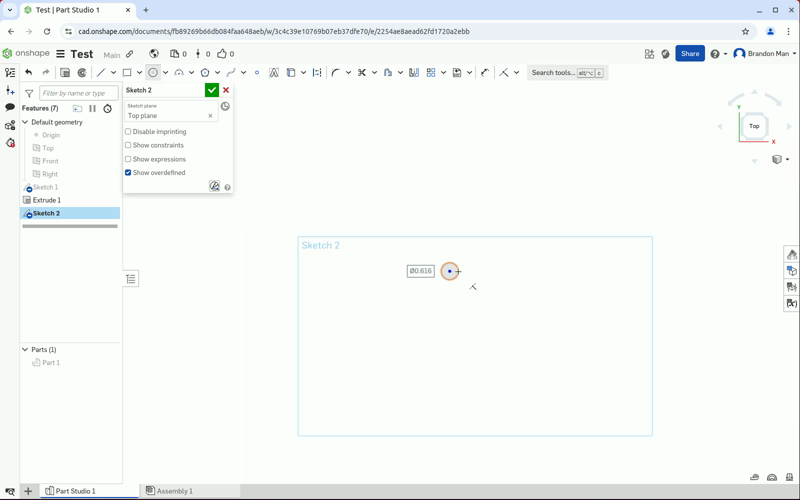
scroll(-6)
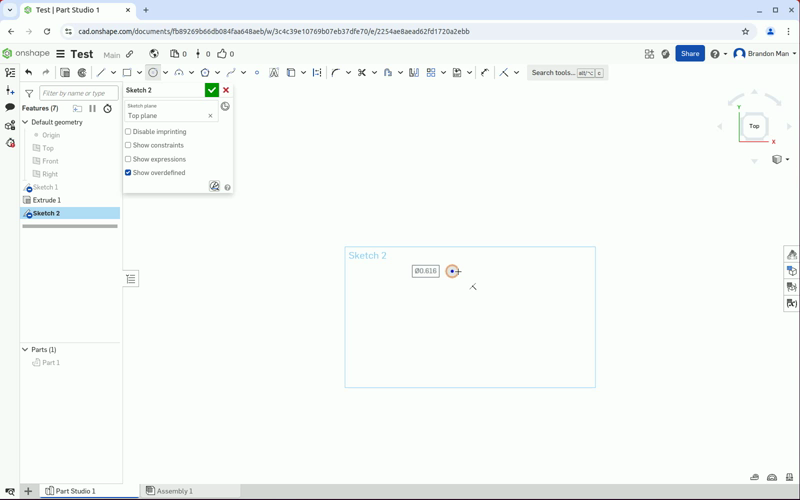
scroll(-6)
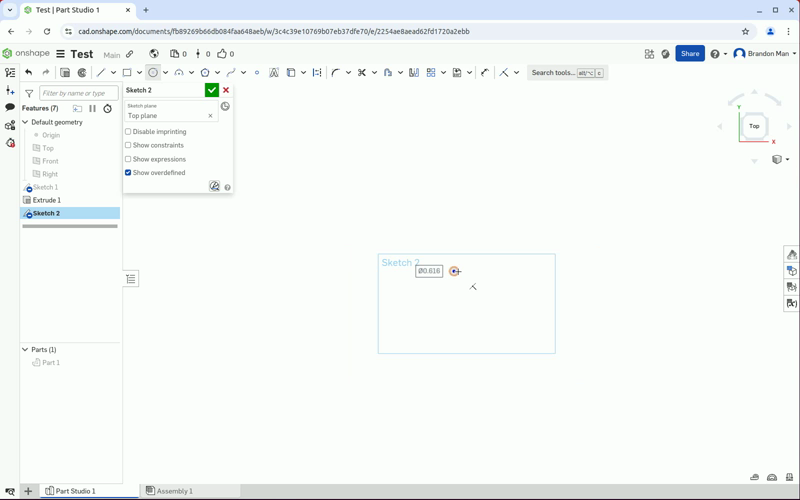
scroll(-6)
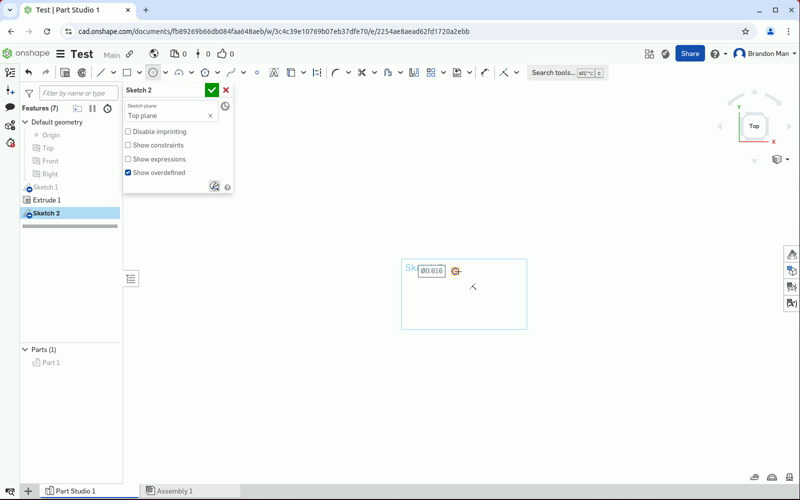
scroll(-6)
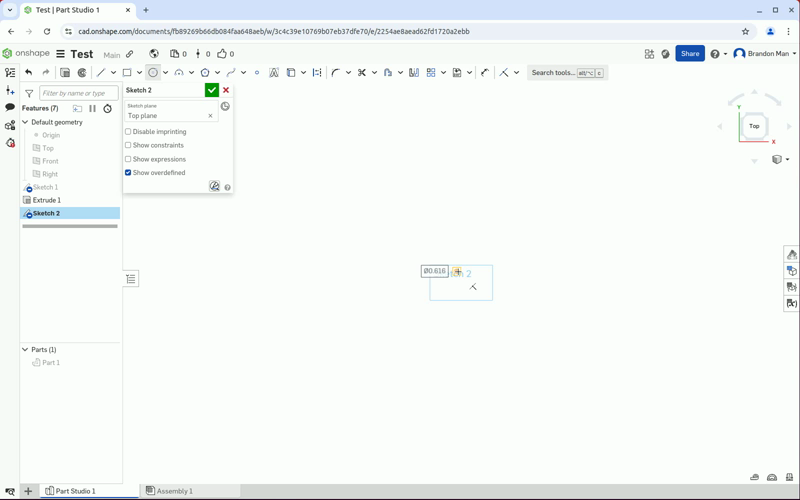
key(esc)
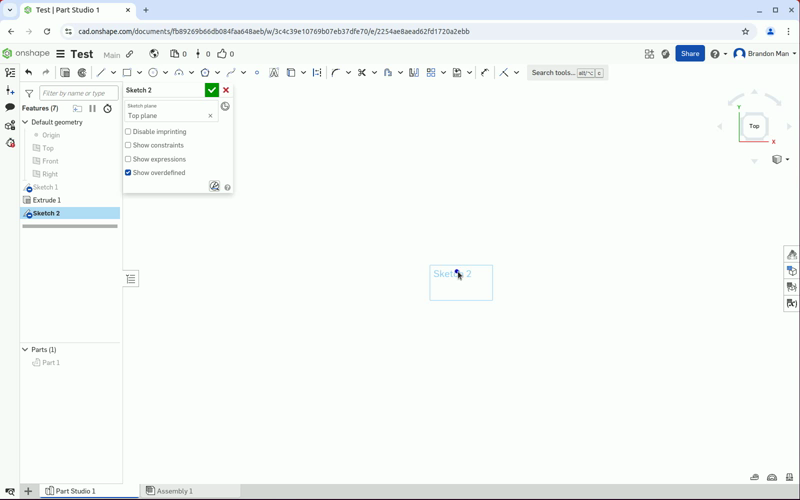
key(c)
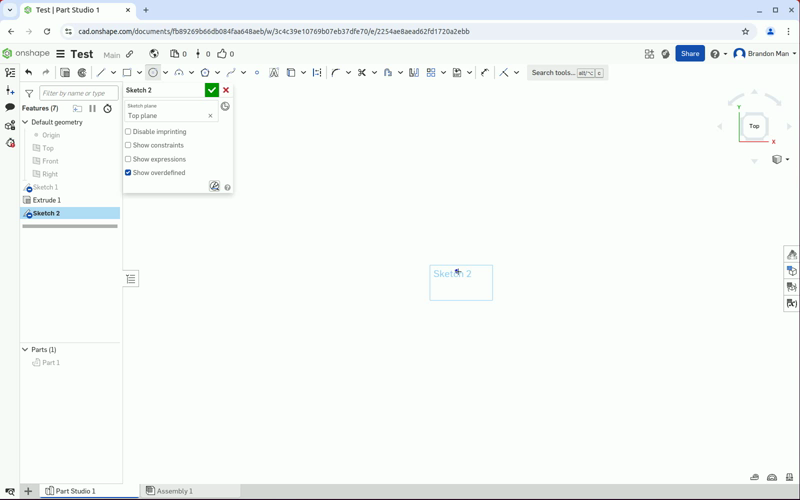
key_down(shift)
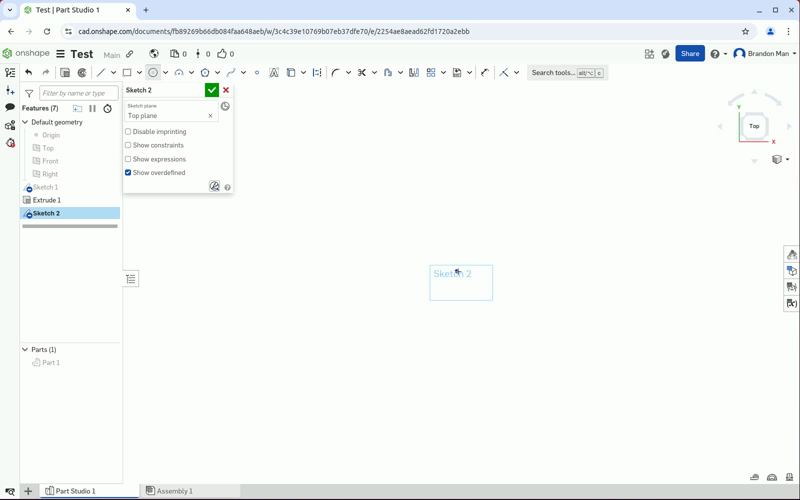
mouse_move(456, 271)
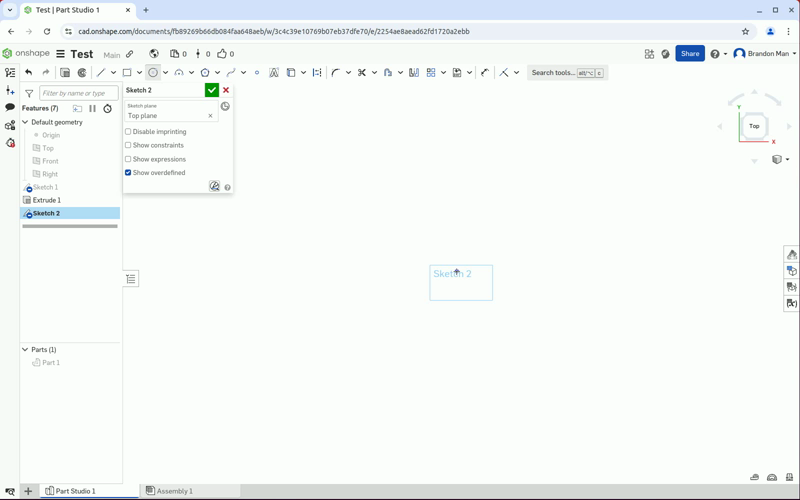
scroll(6)
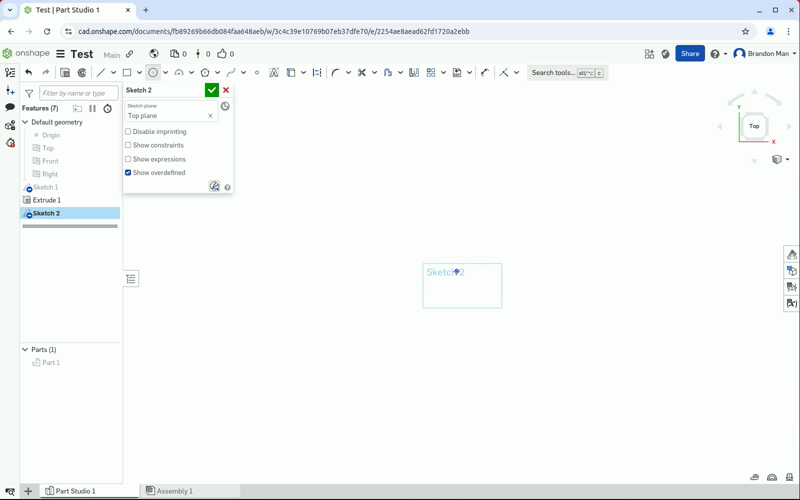
scroll(6)
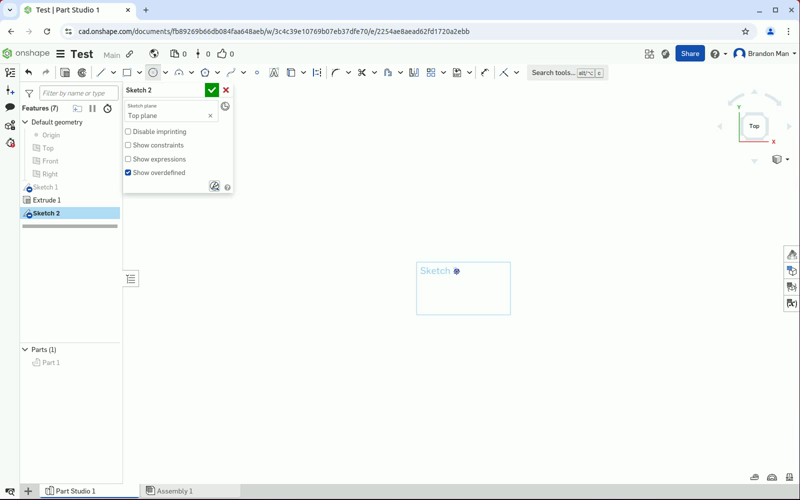
scroll(6)
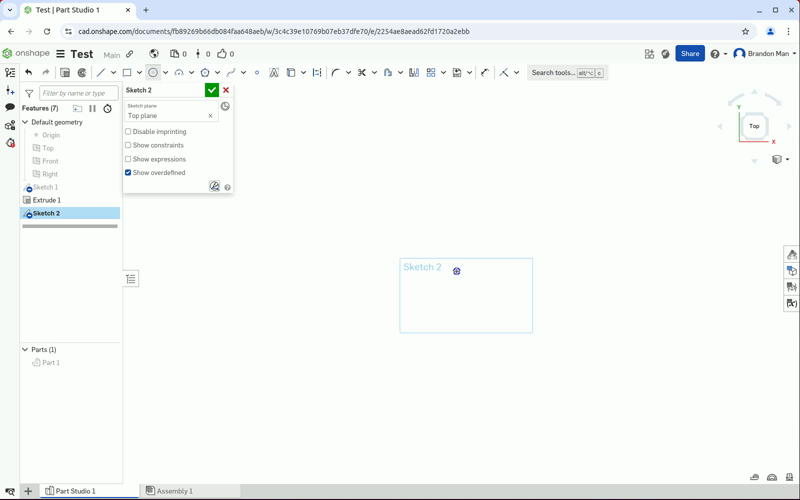
scroll(6)
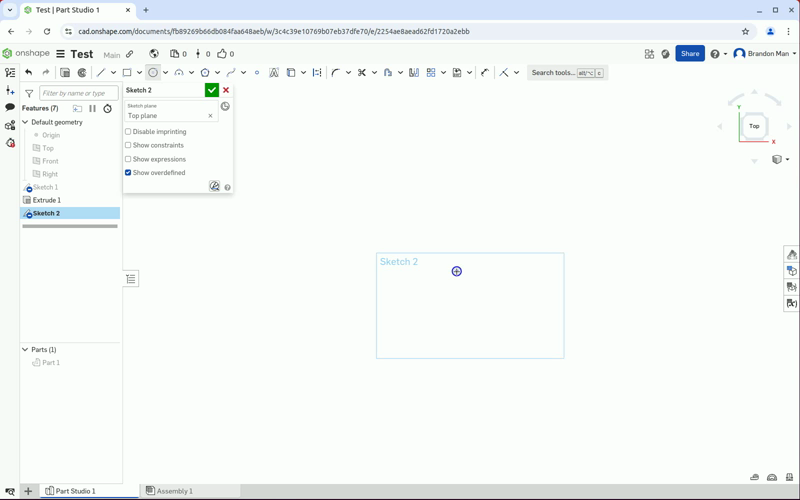
scroll(6)
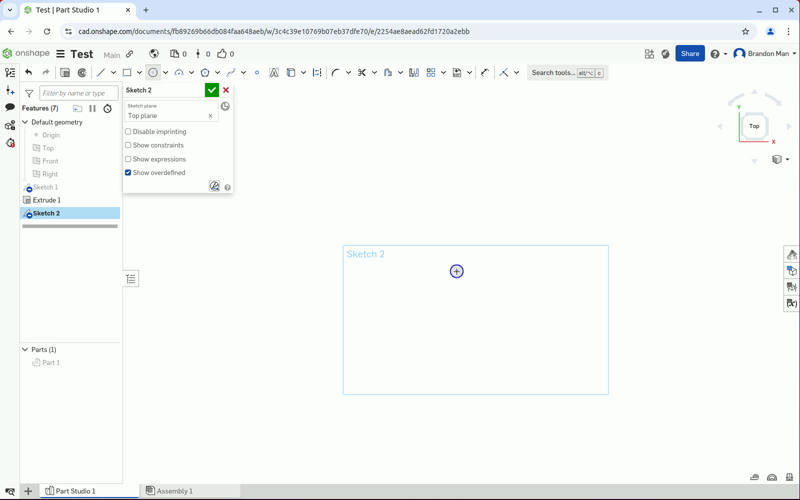
scroll(6)
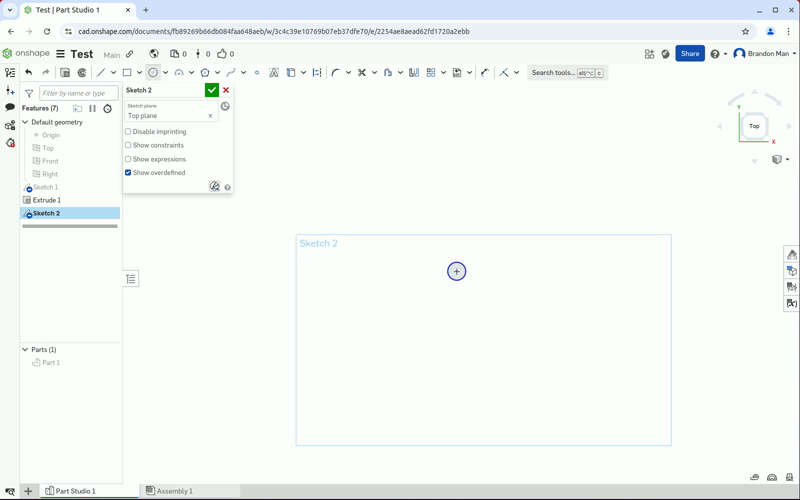
scroll(6)
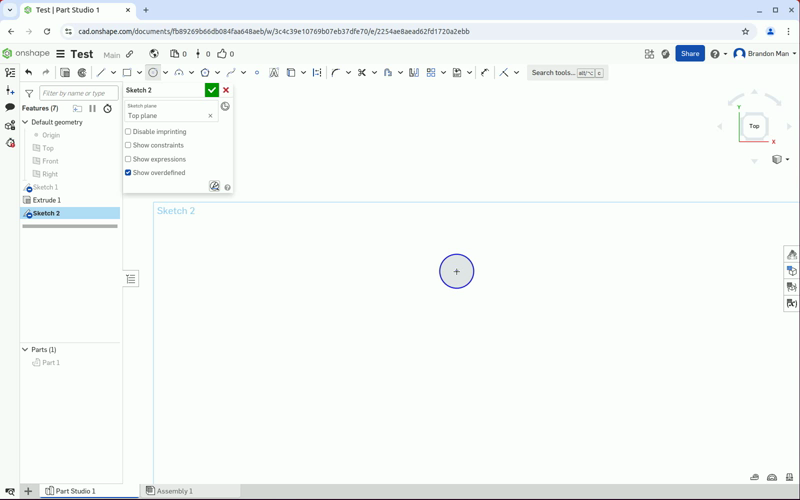
click(456, 271)
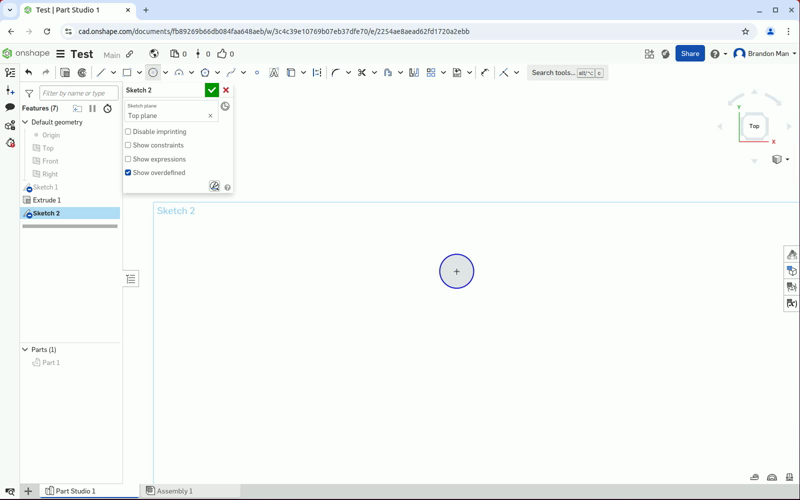
scroll(-6)
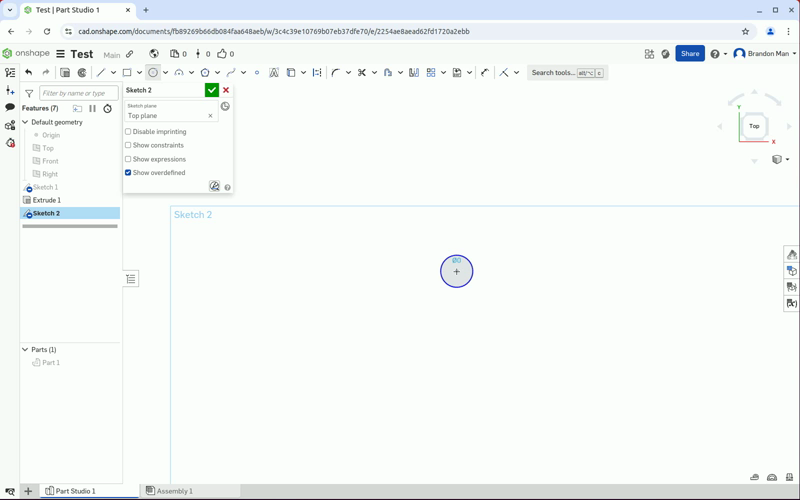
scroll(-6)
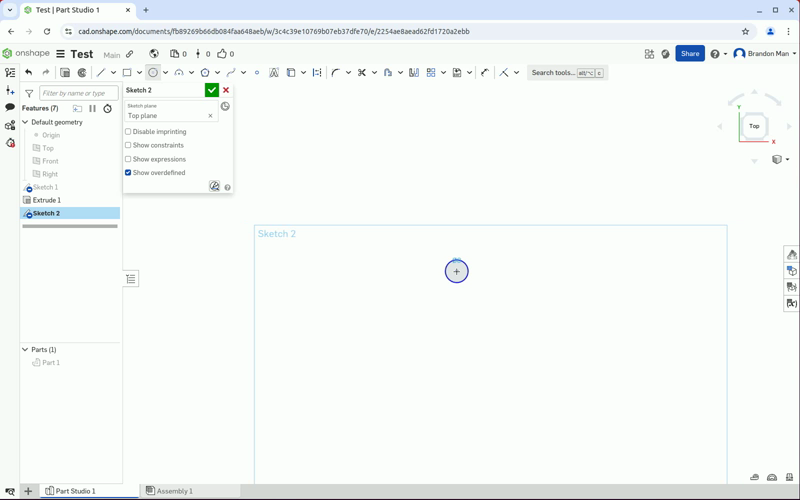
scroll(-6)
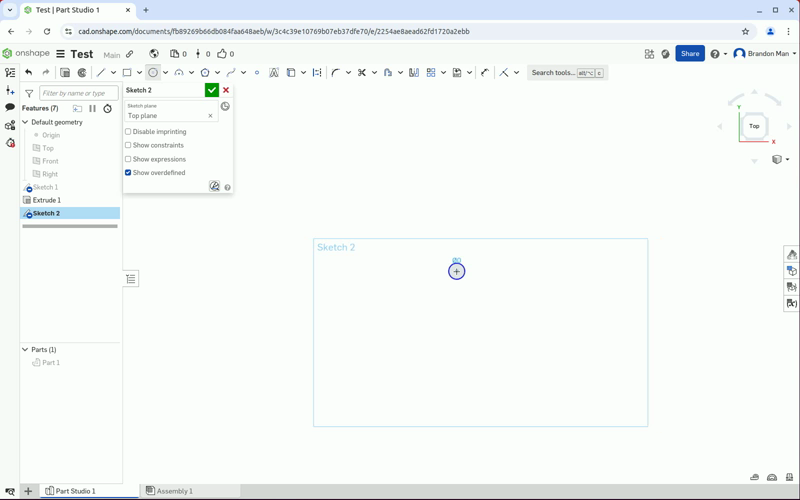
scroll(-6)
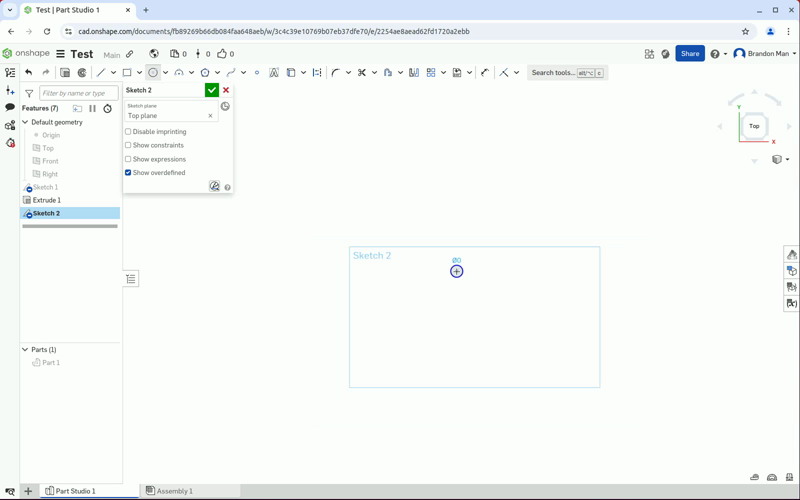
scroll(-6)
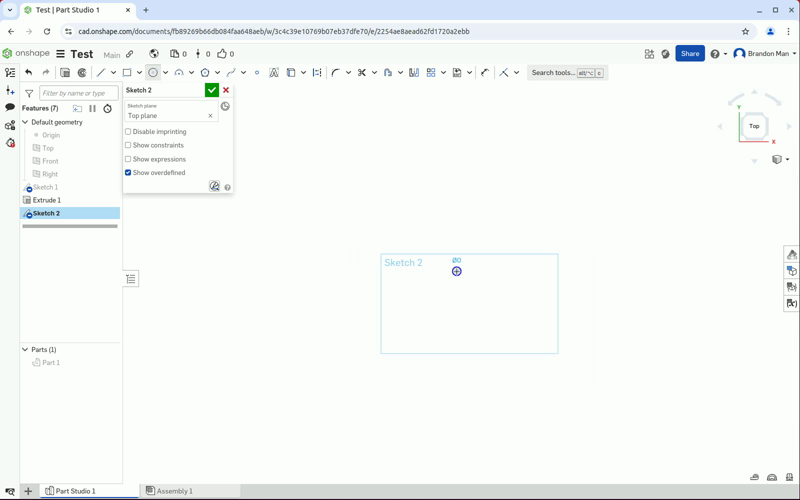
scroll(-6)
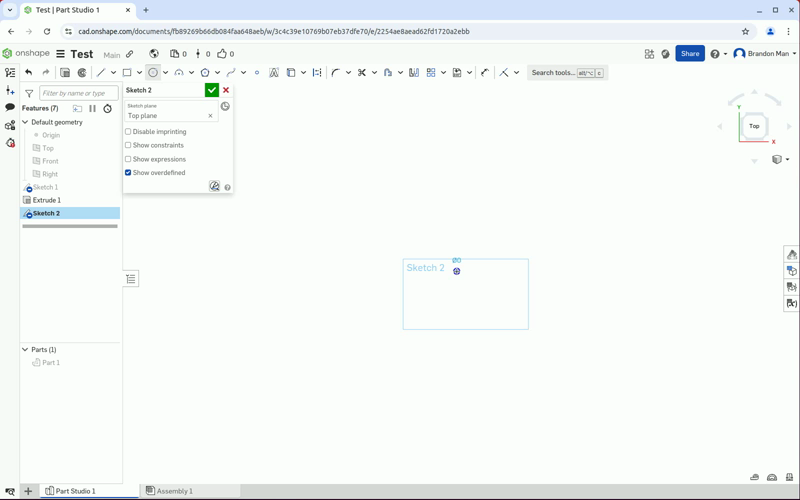
scroll(-6)
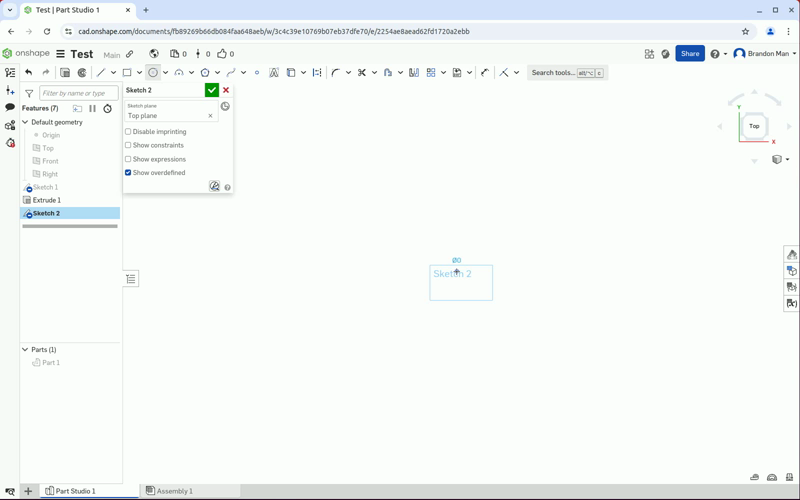
key_up(shift)
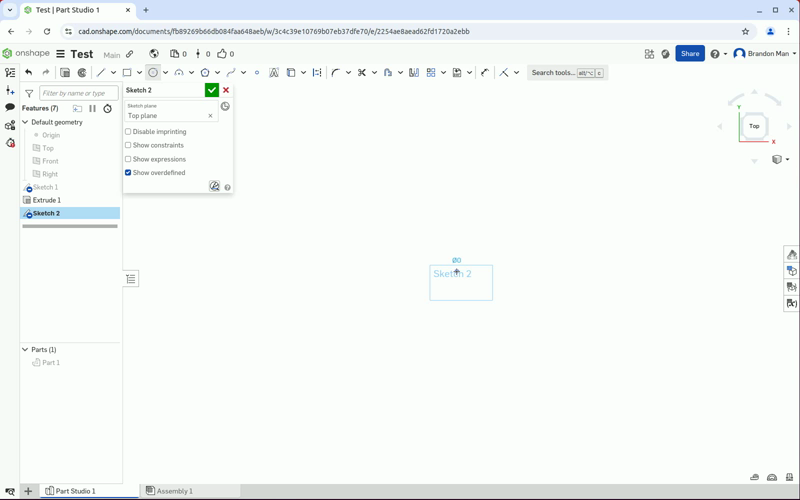
mouse_move(457, 271)
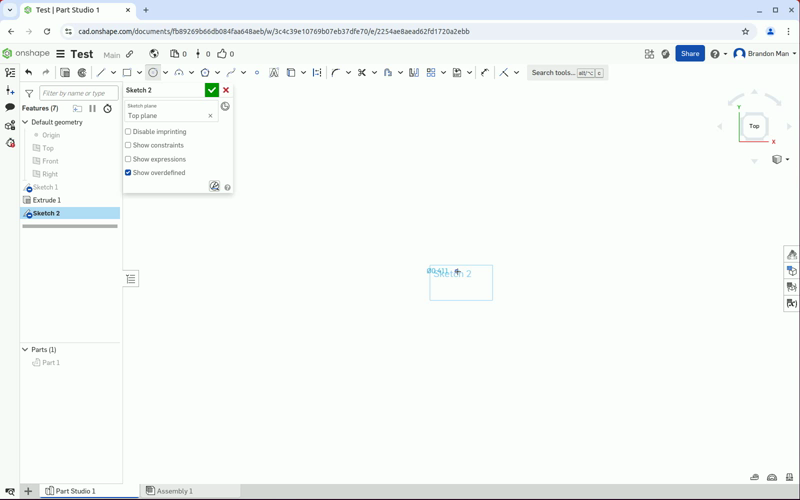
scroll(6)
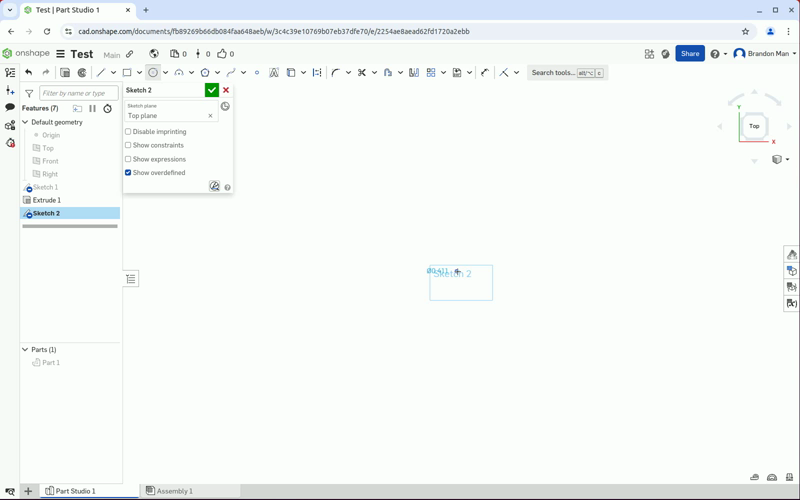
scroll(6)
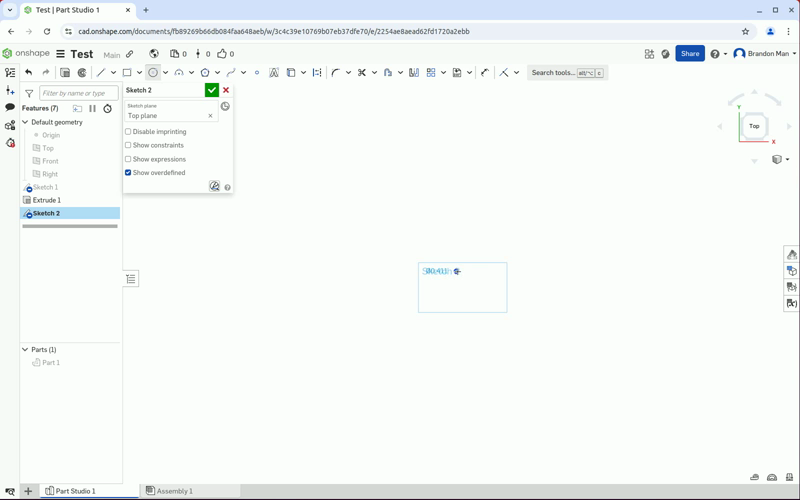
scroll(6)
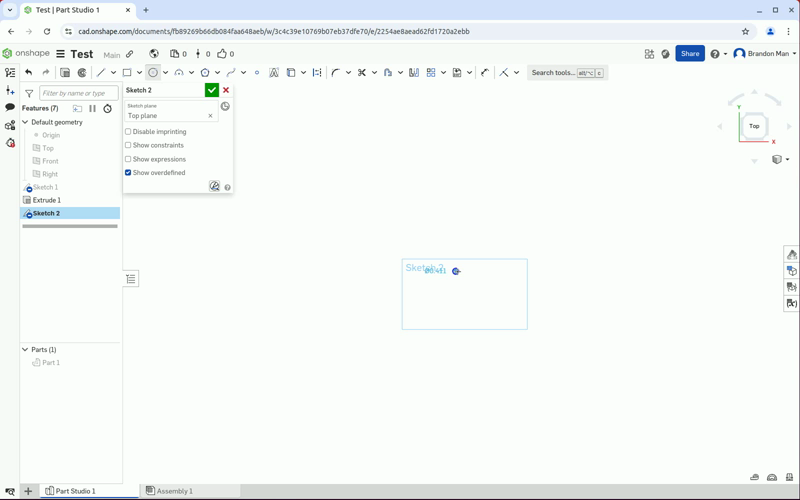
scroll(6)
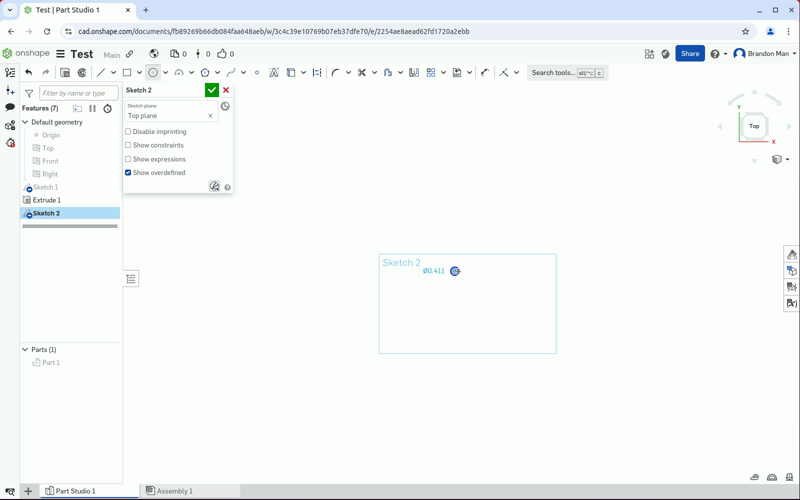
scroll(6)
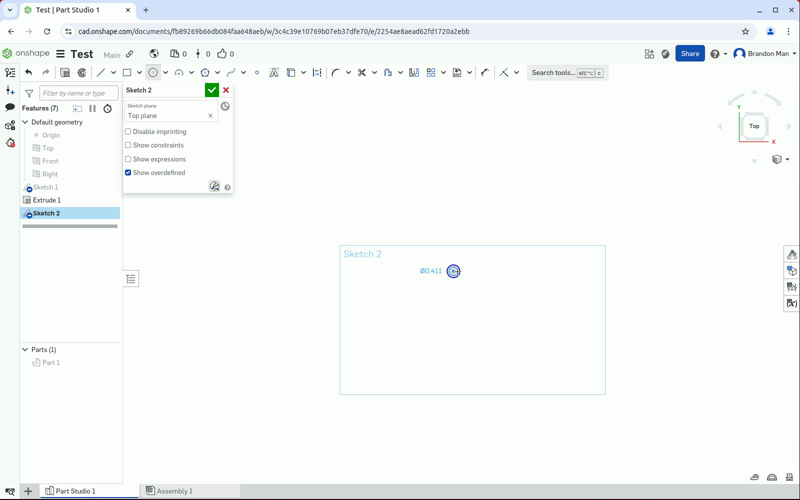
scroll(6)
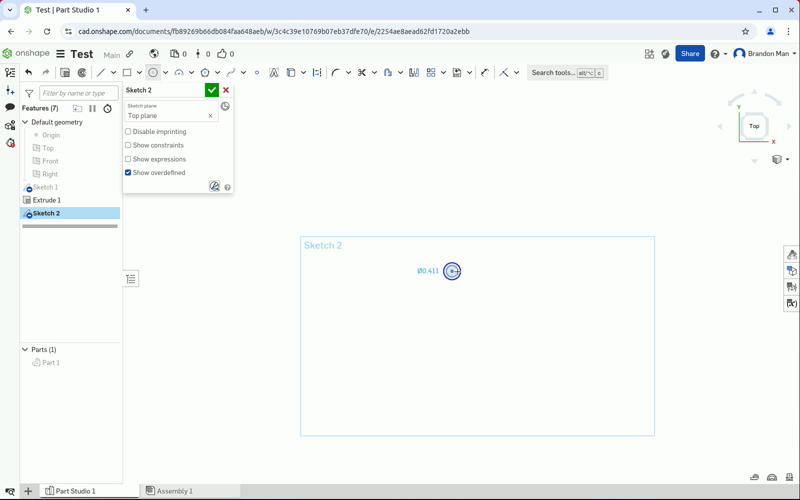
scroll(6)
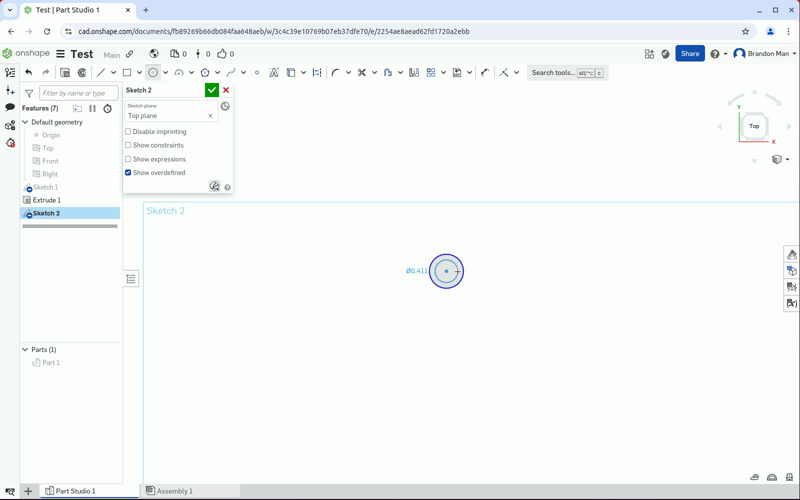
click(457, 271)
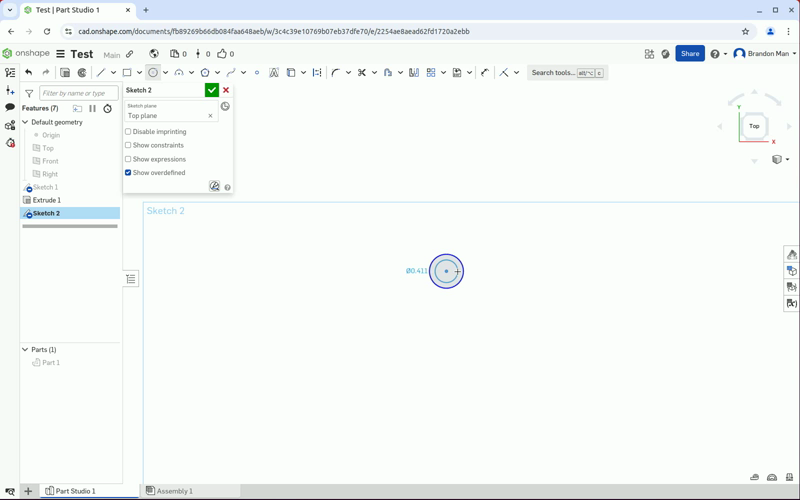
scroll(-6)
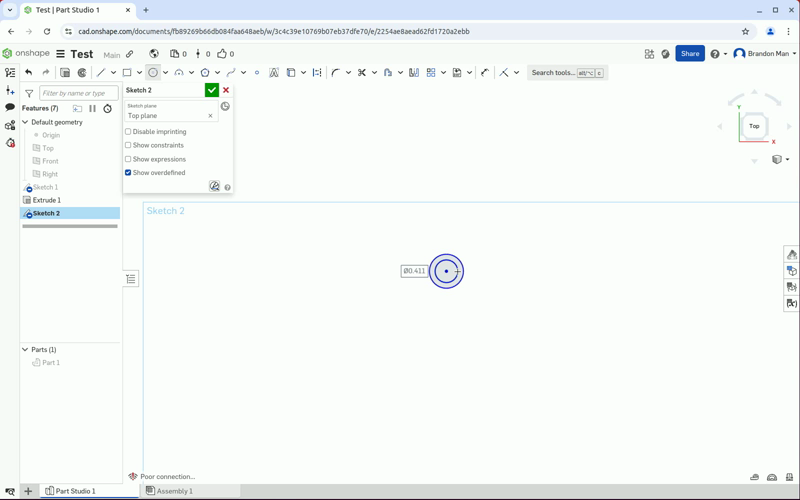
scroll(-6)
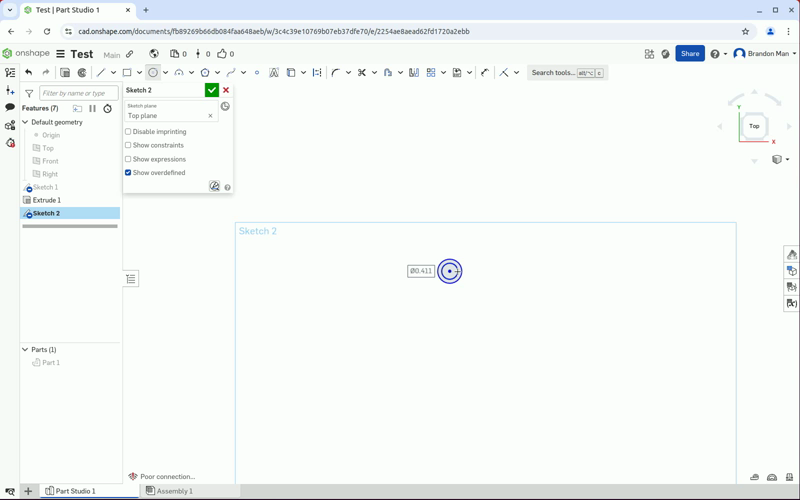
scroll(-6)
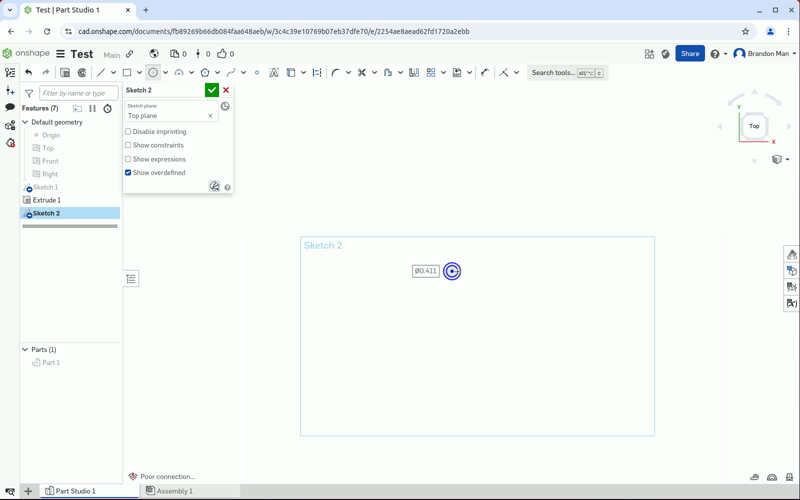
scroll(-6)
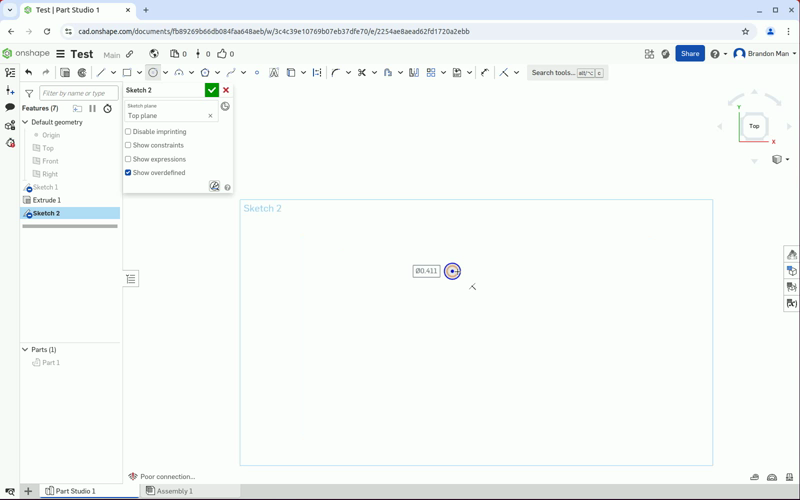
scroll(-6)
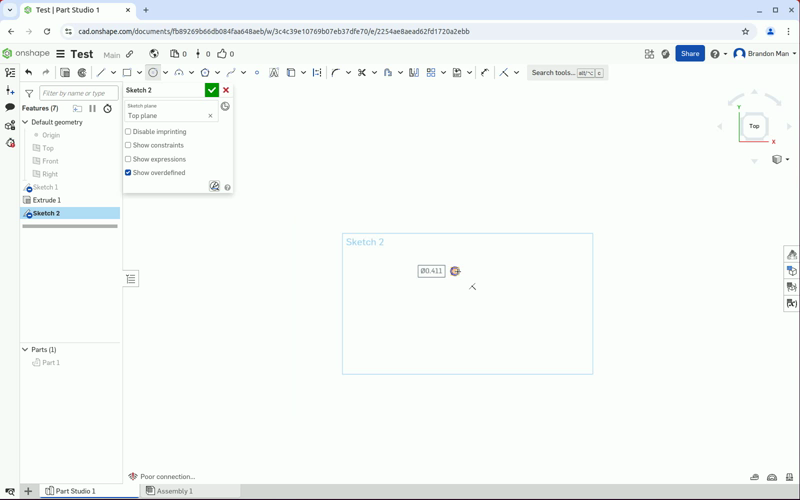
scroll(-6)
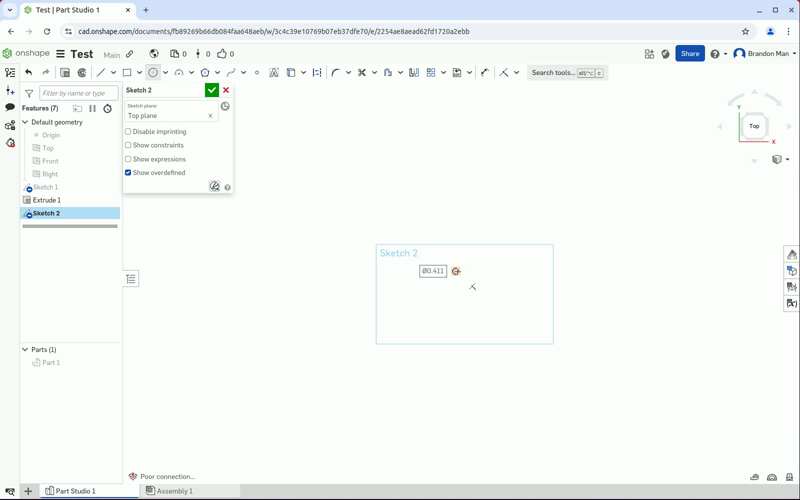
scroll(-6)
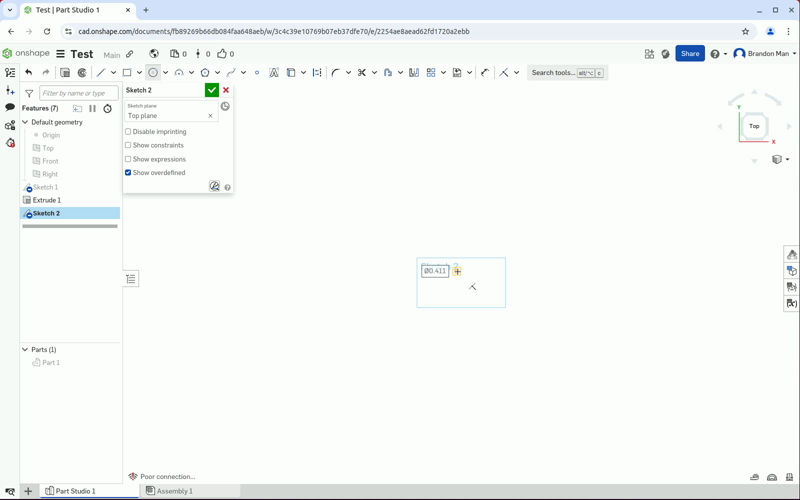
key(esc)
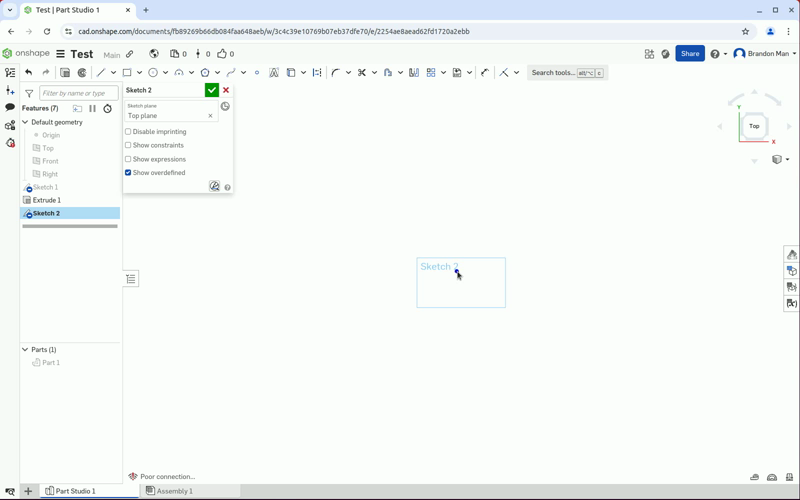
mouse_move(457, 272)
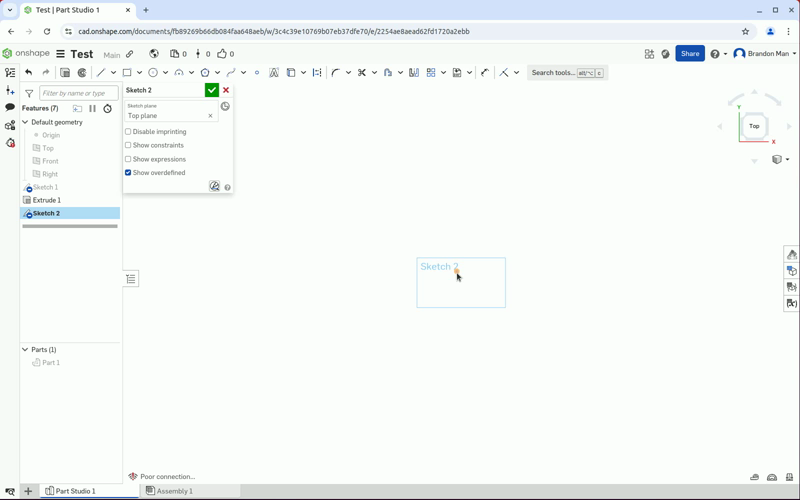
scroll(6)
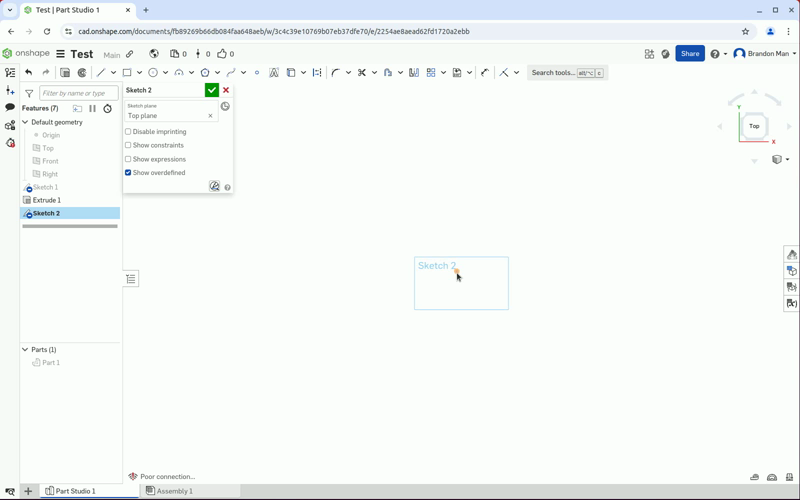
scroll(6)
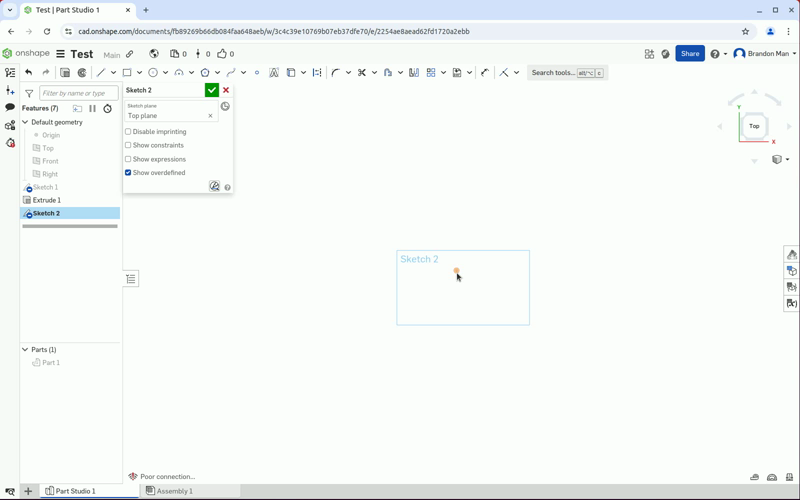
scroll(6)
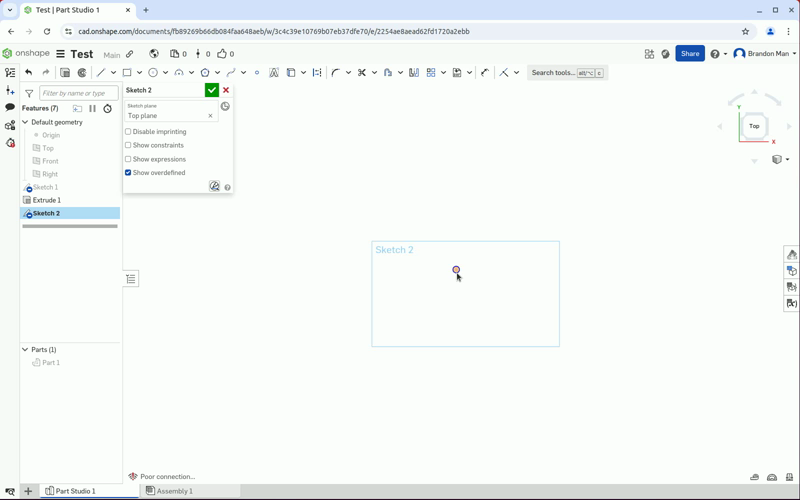
scroll(6)
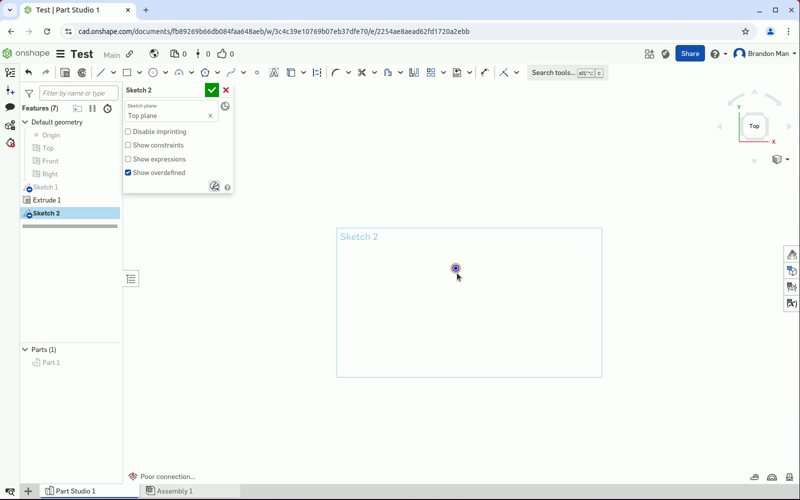
scroll(6)
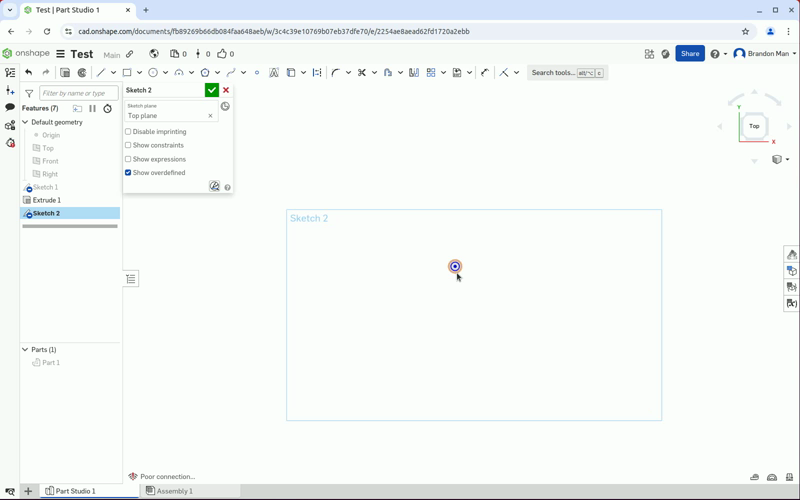
scroll(6)
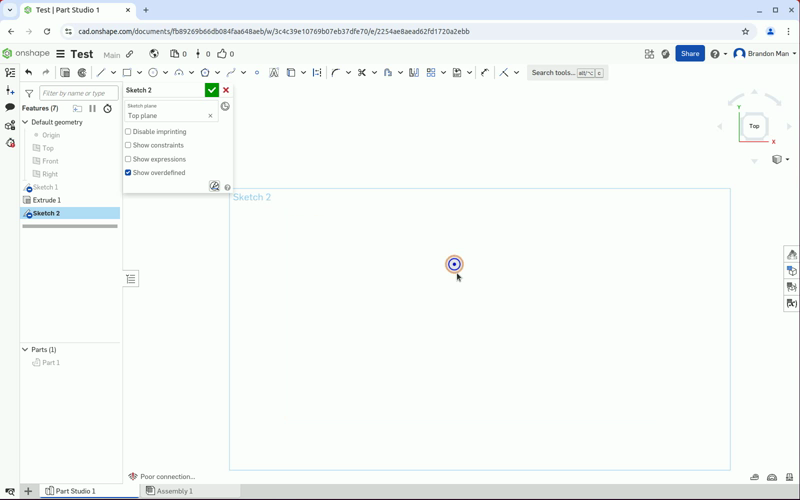
scroll(6)
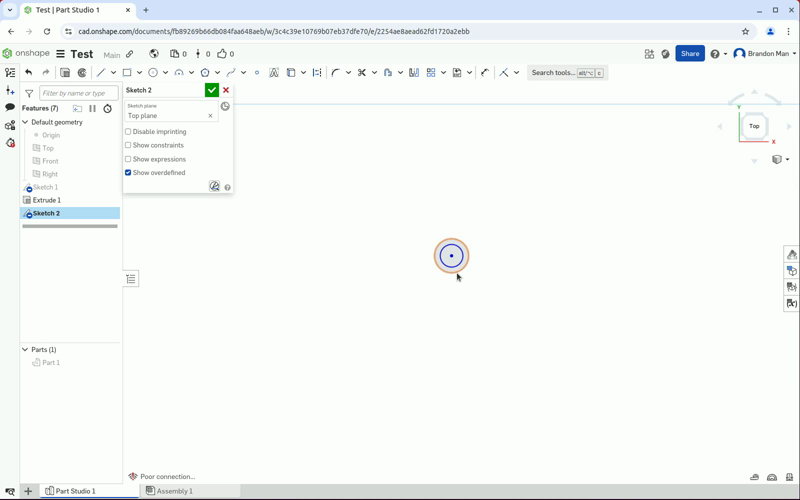
click(457, 272)
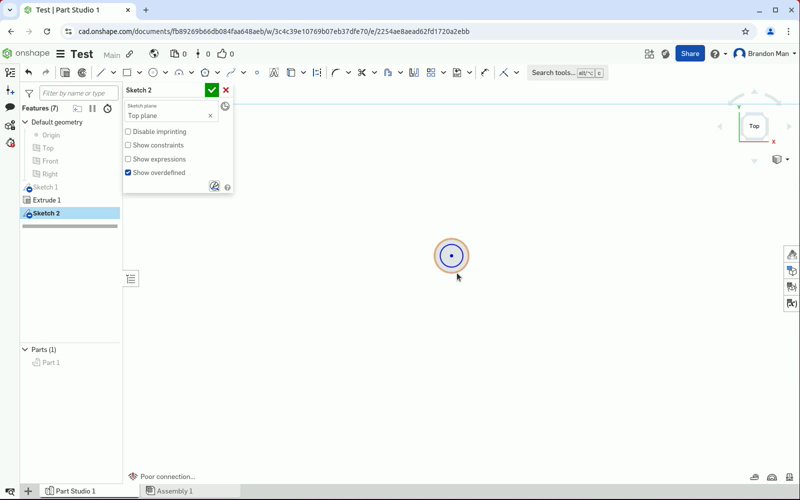
scroll(-6)
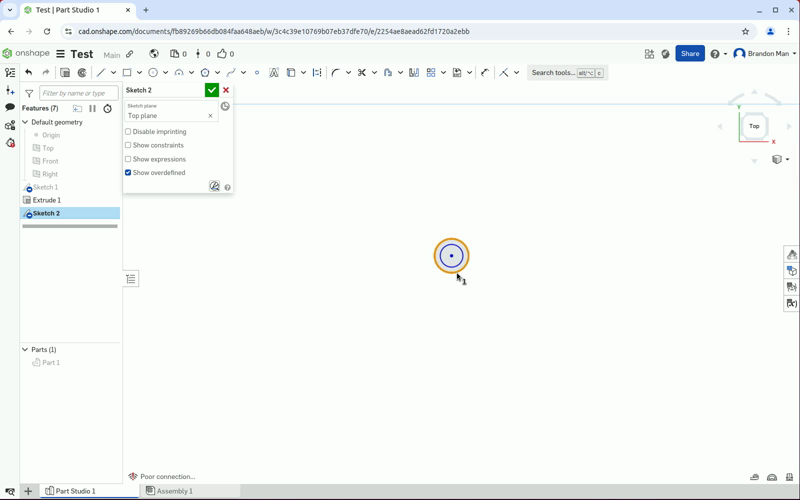
scroll(-6)
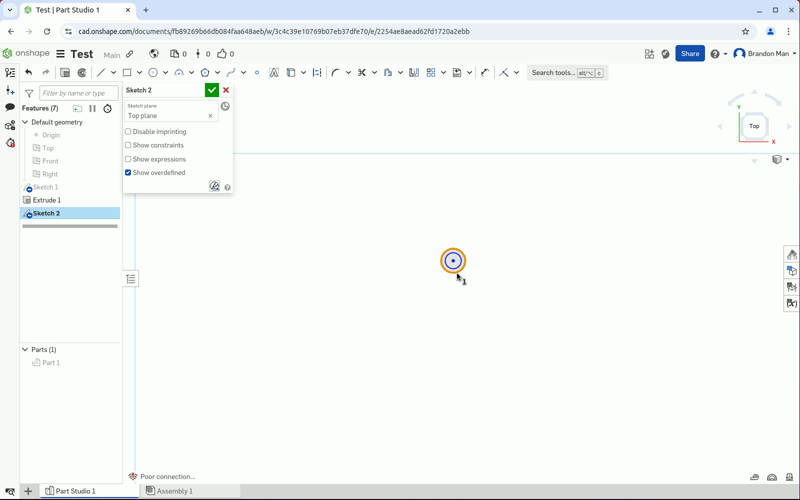
scroll(-6)
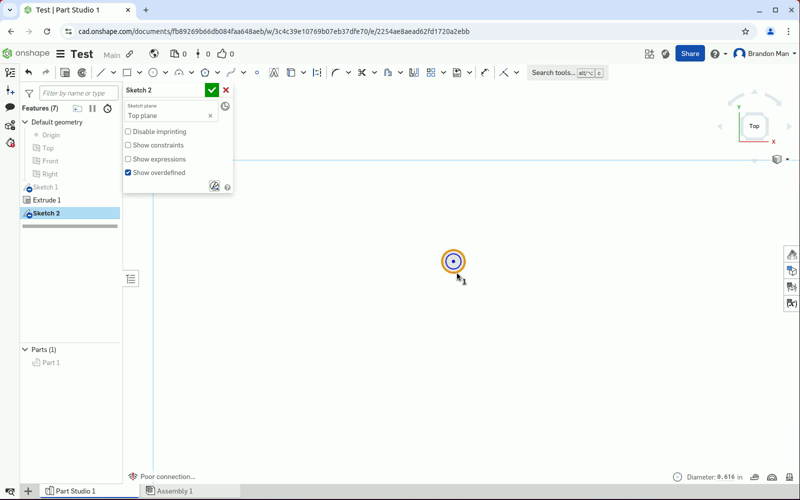
scroll(-6)
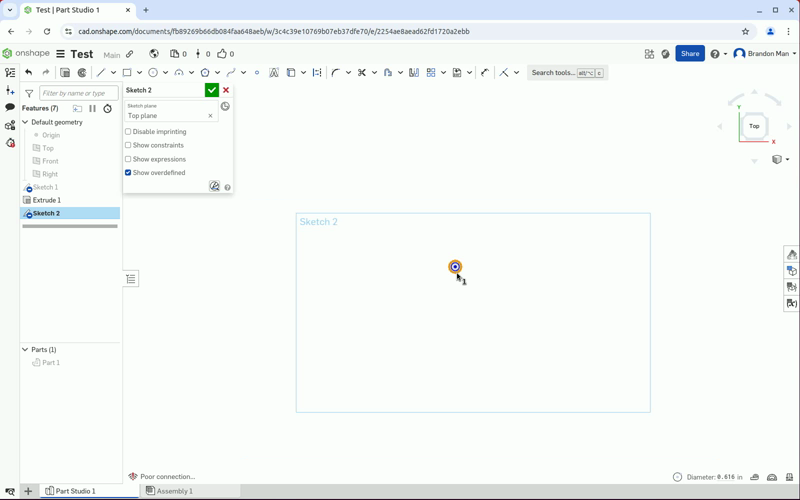
scroll(-6)
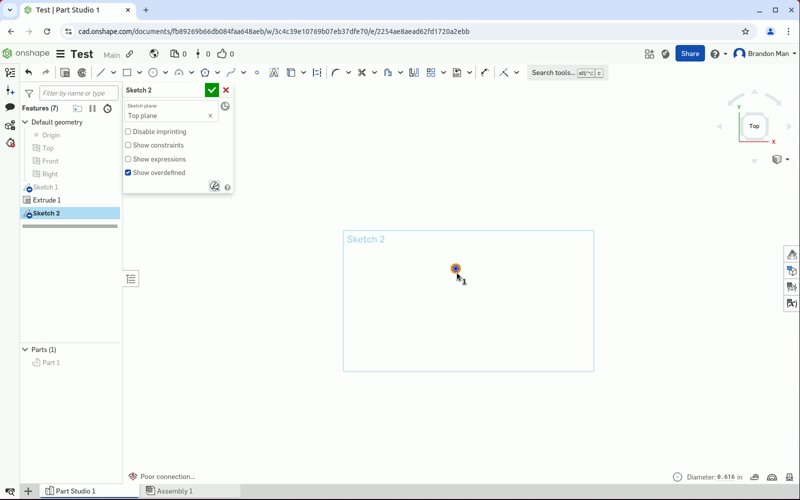
scroll(-6)
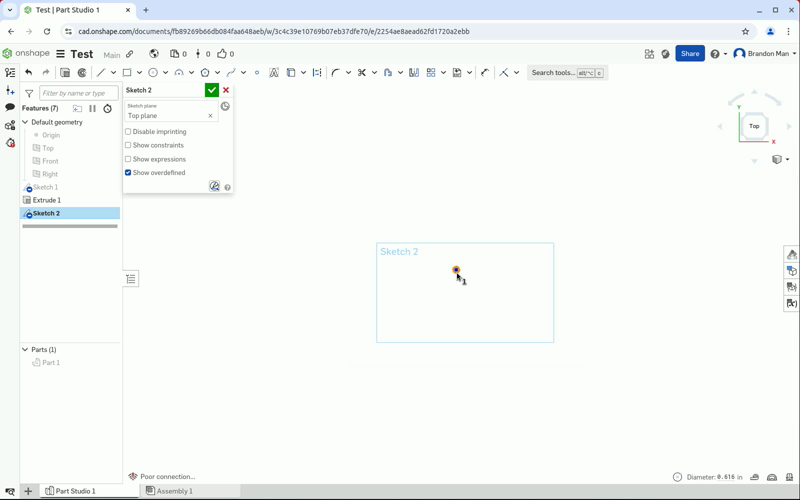
scroll(-6)
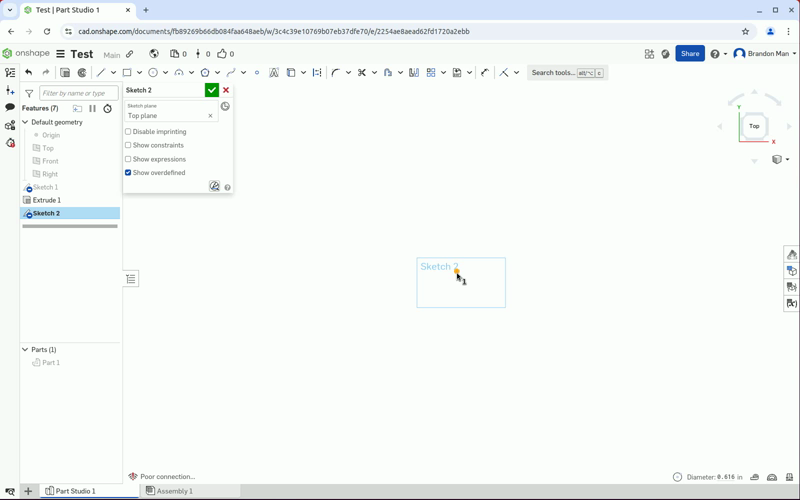
mouse_move(73, 352)
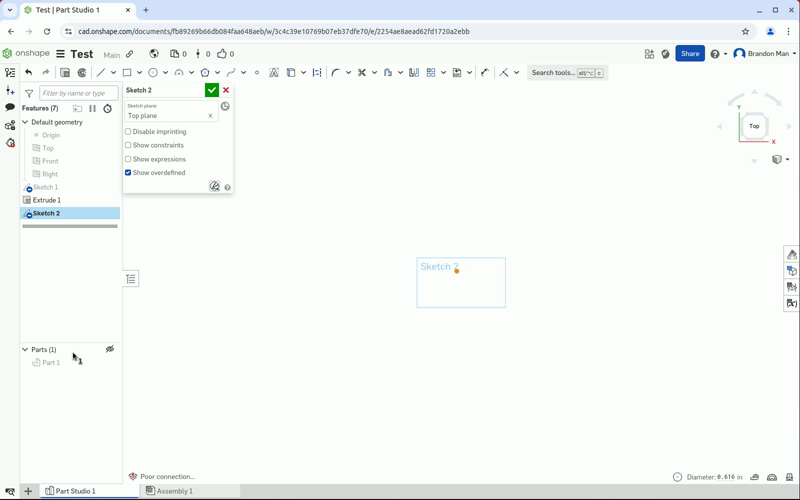
key(shift+y)
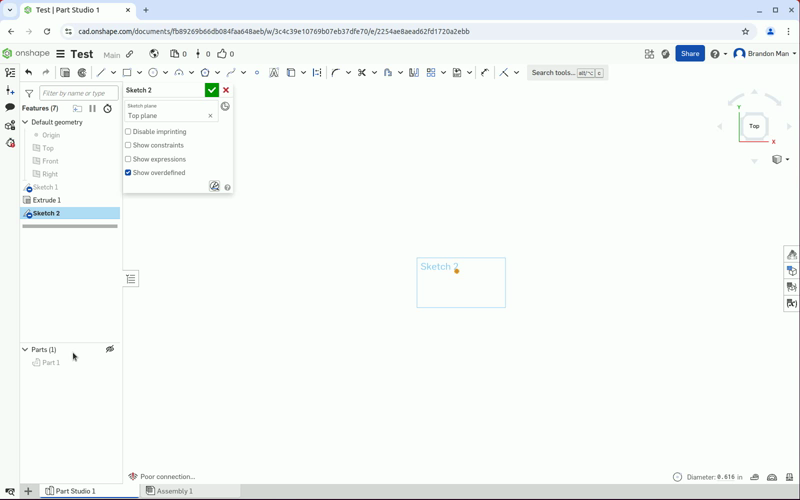
key(shift+e)
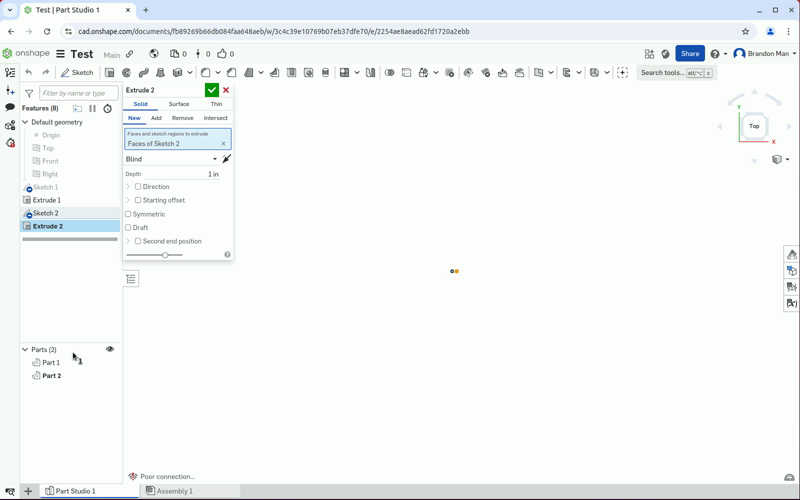
mouse_move(143, 106)
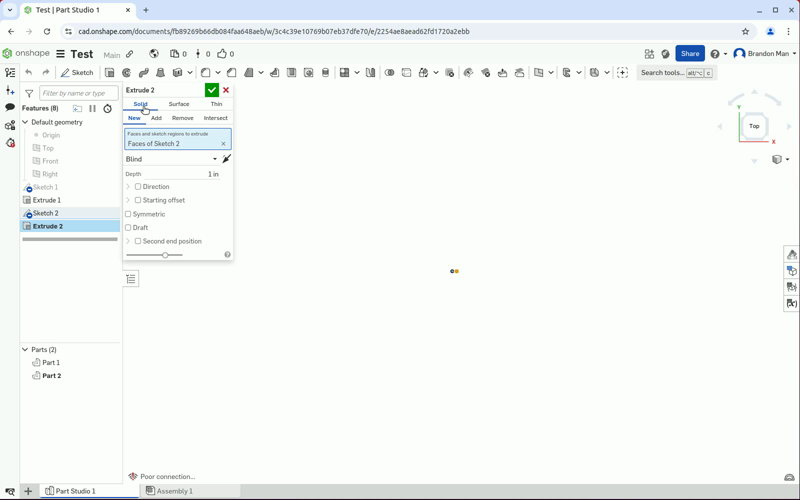
click(143, 106)
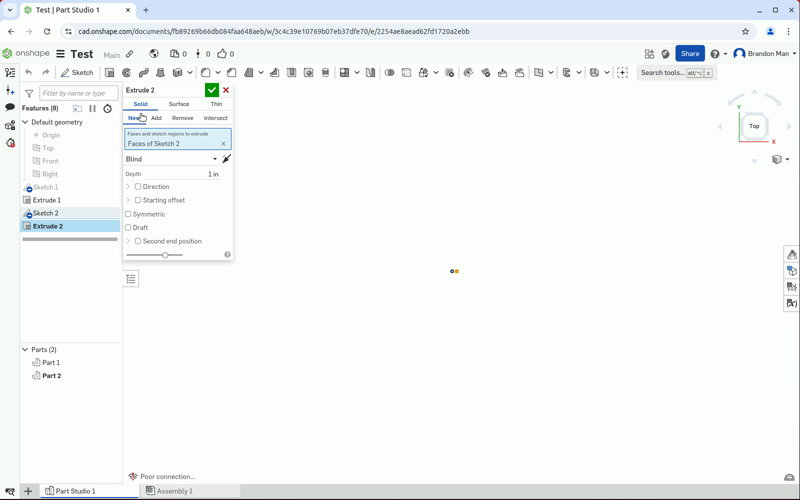
mouse_move(137, 120)
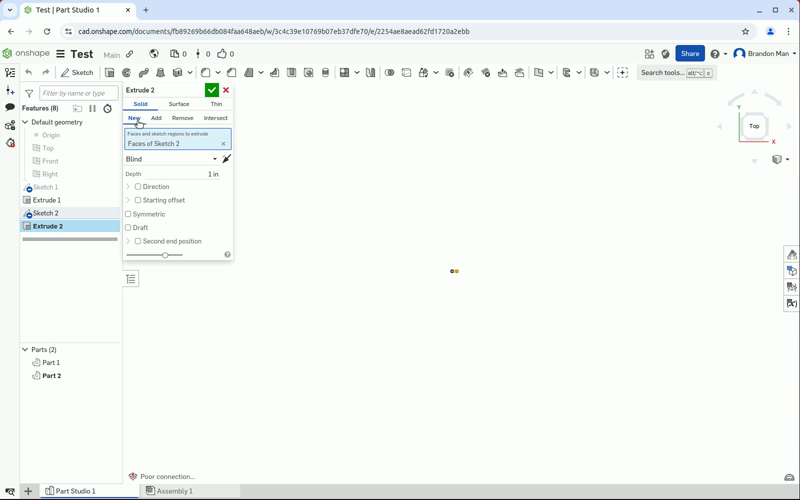
click(137, 120)
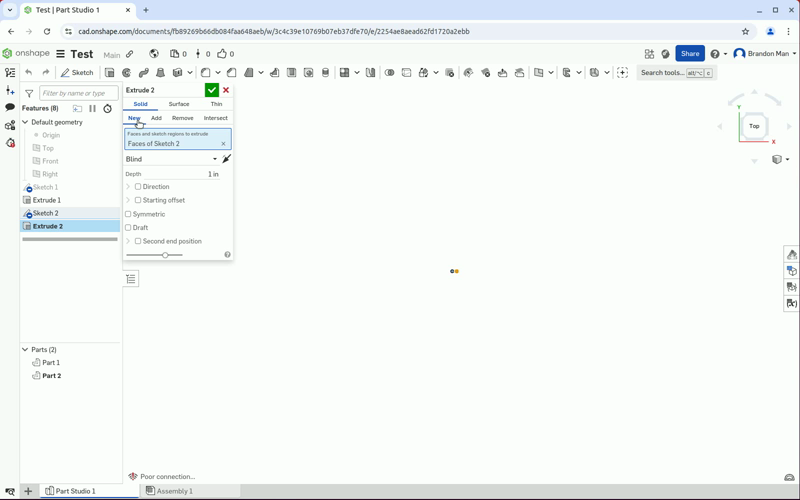
key(tab, 4)
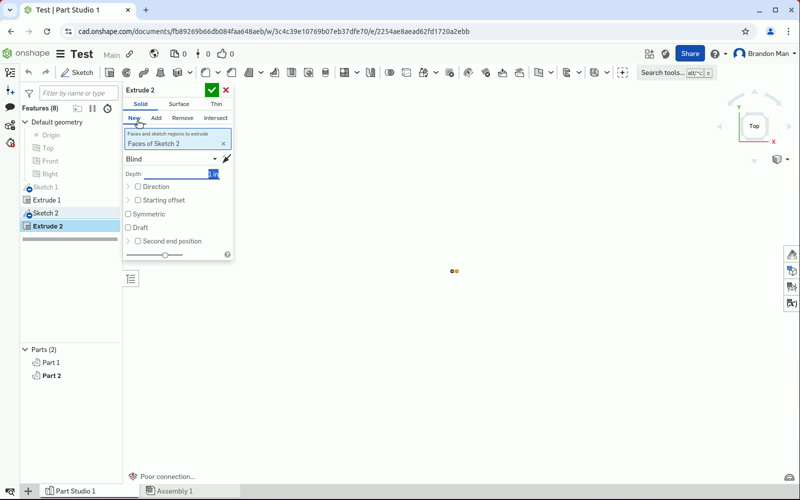
text(23.108)
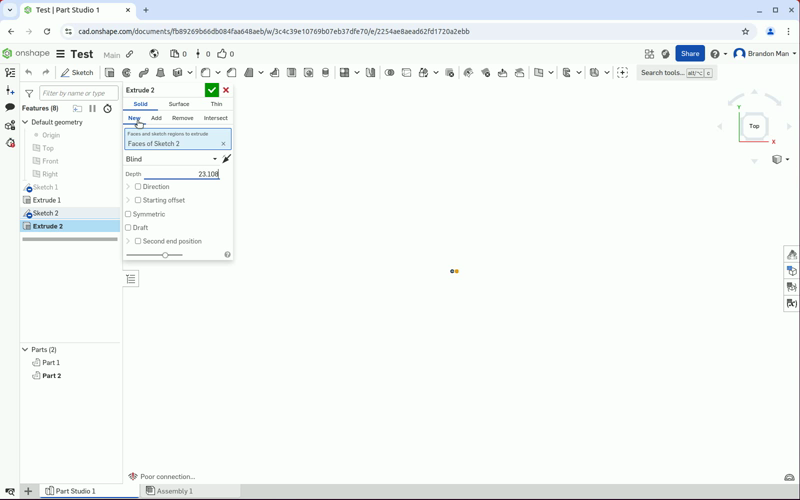
key(enter)
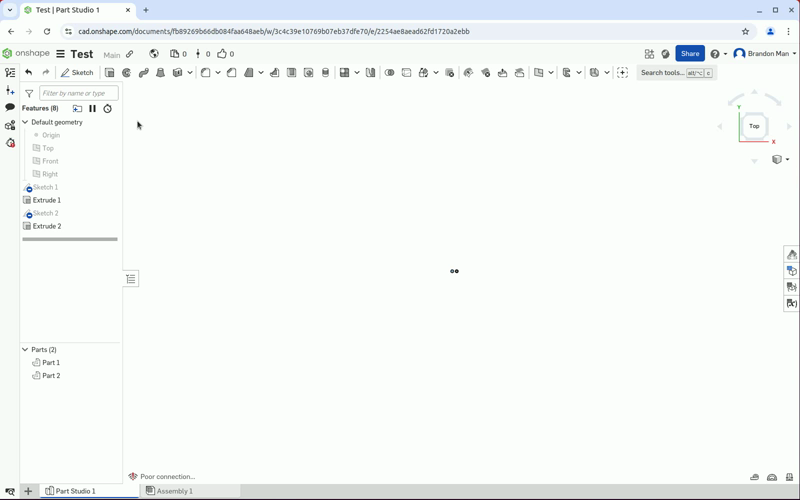
key(shift+h)
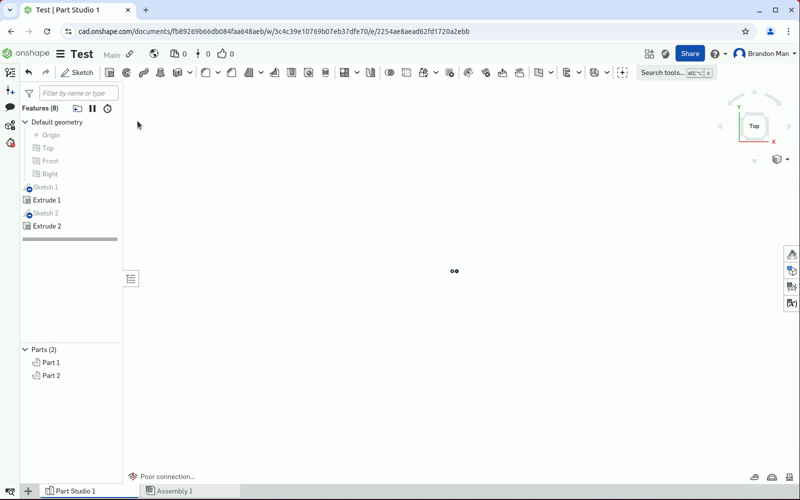
key(shift+h)
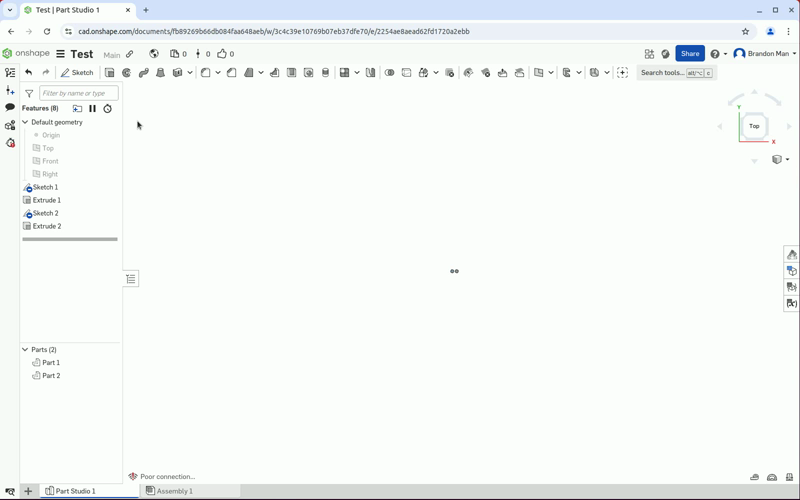
key(shift+7)
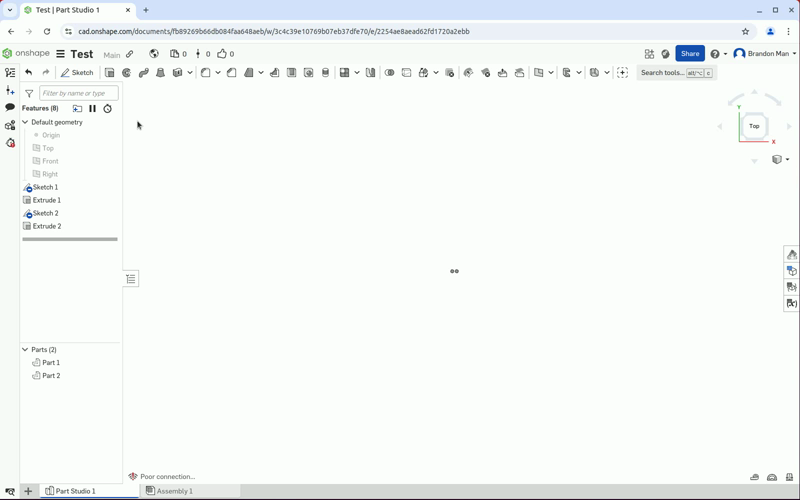
key(up, 3)
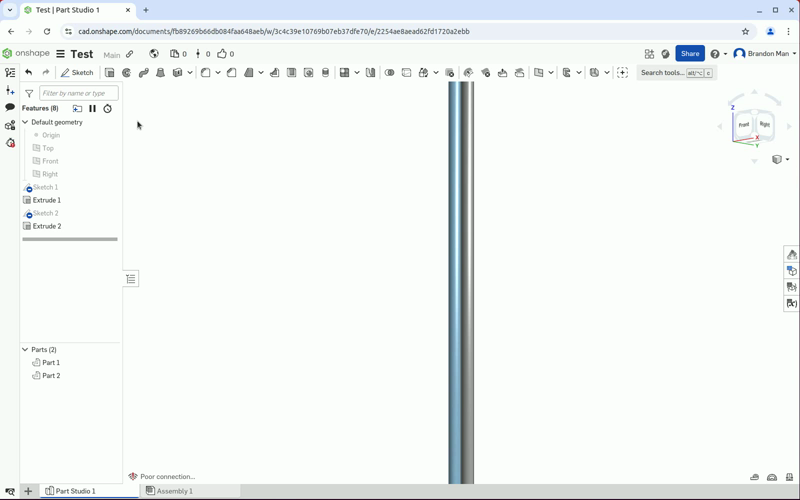
key(left, 3)
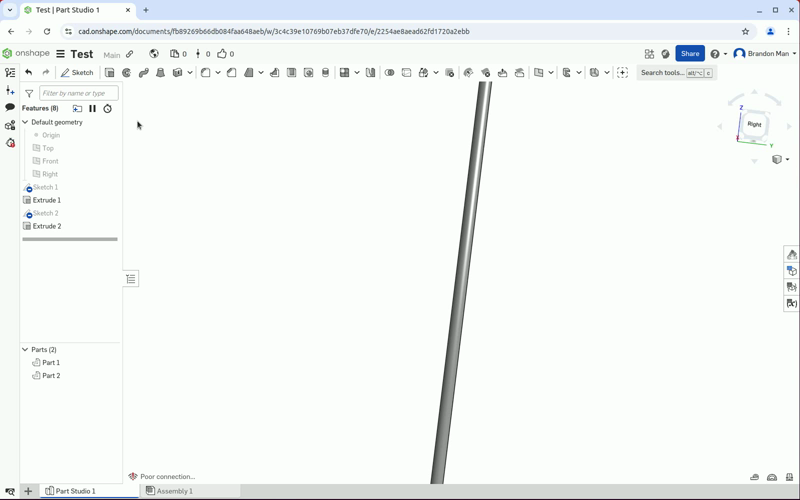
key(right, 3)
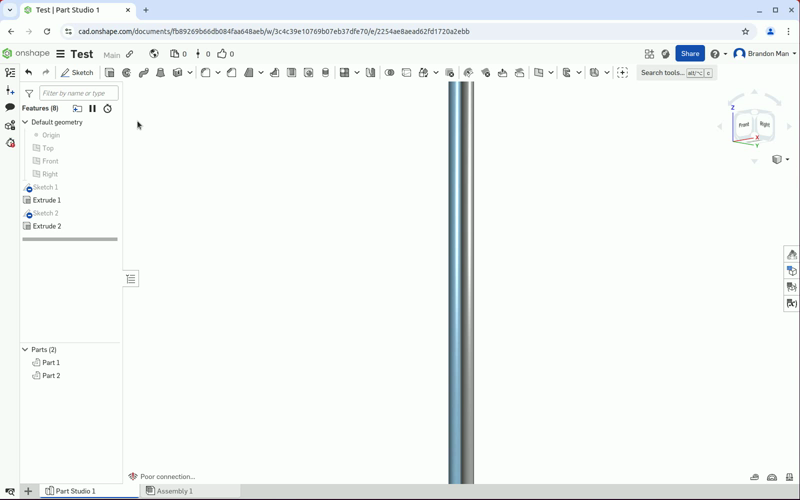
key(down, 3)
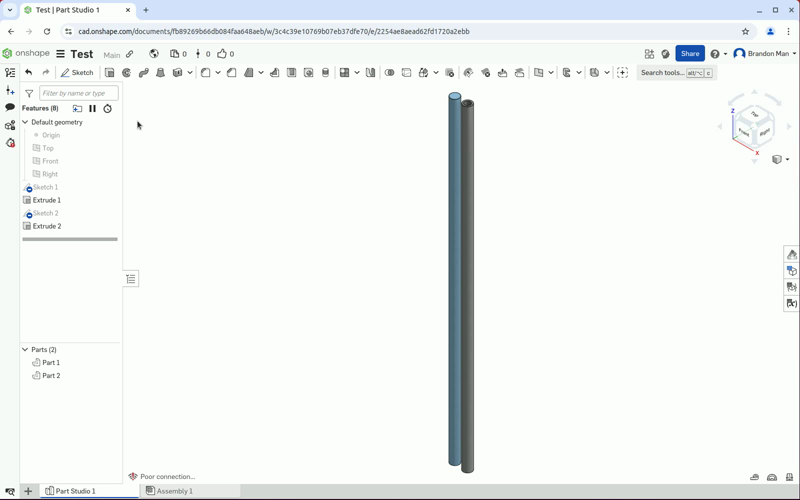
mouse_move(73, 189)
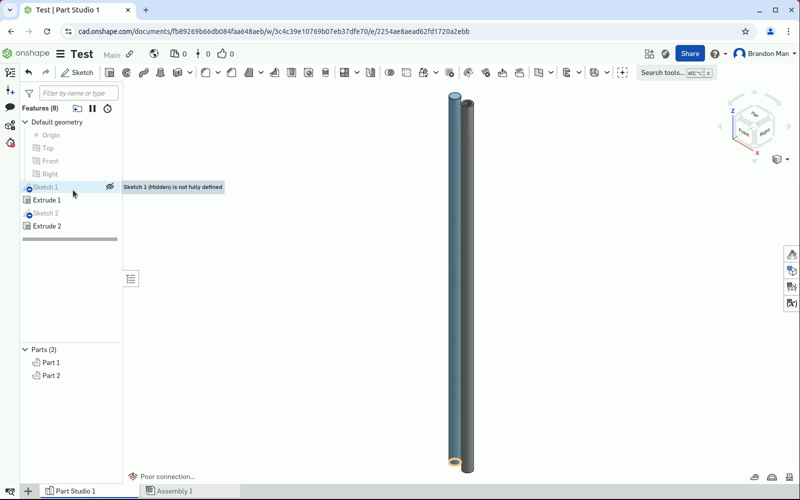
click(73, 189)